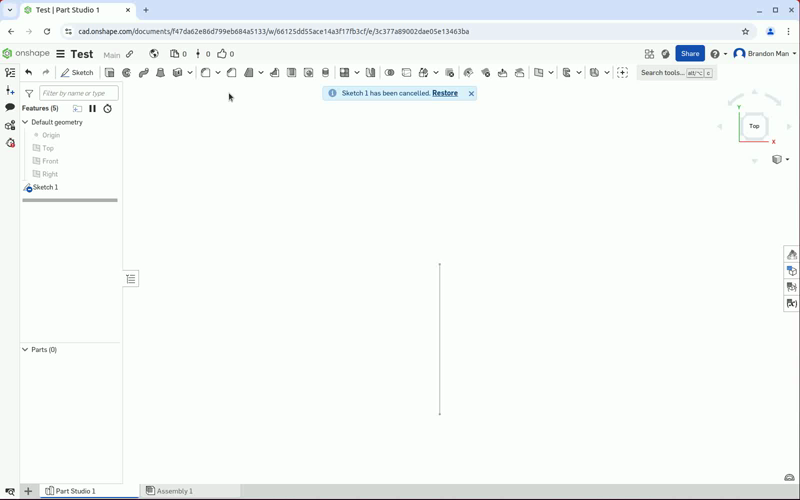
key(shift+h)
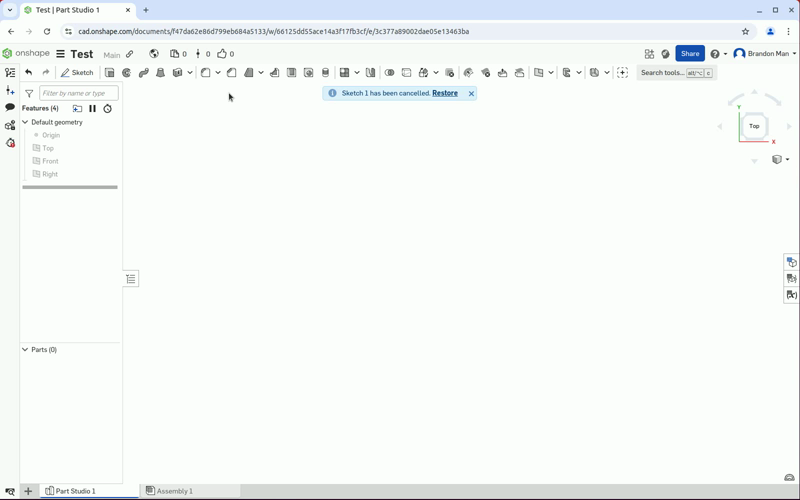
mouse_move(73, 352)
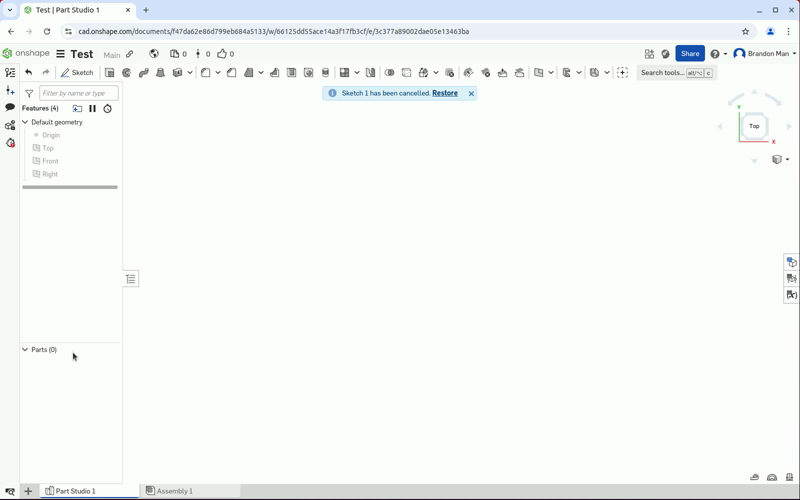
key(y)
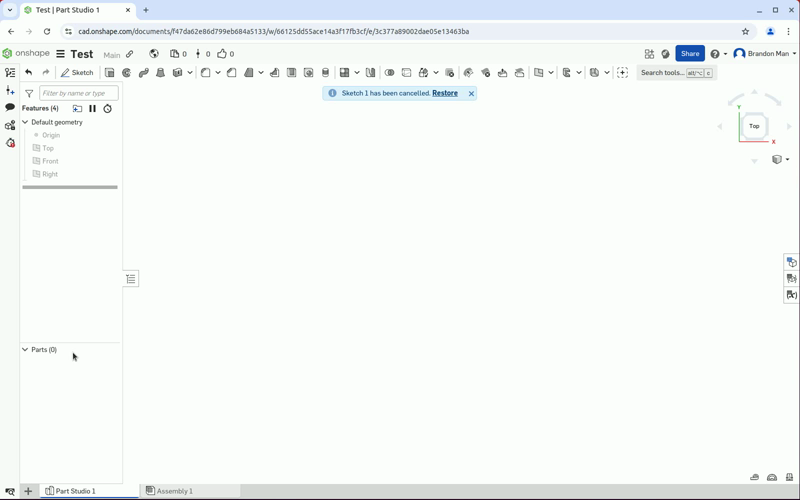
key(shift+p)
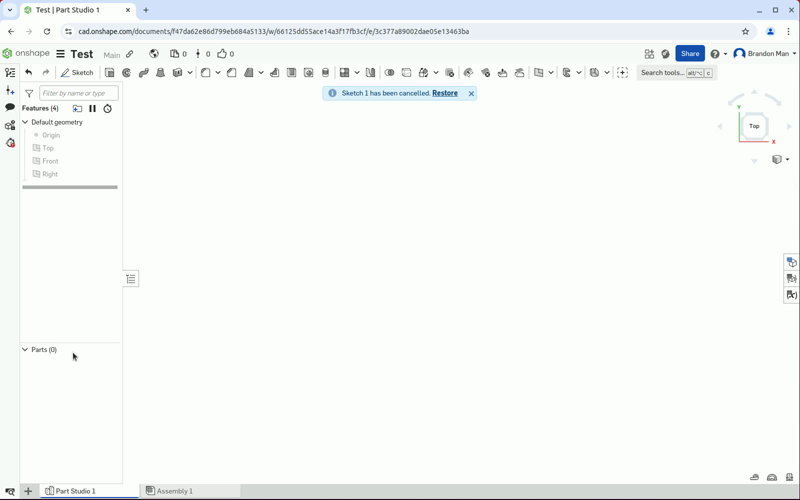
key(space)
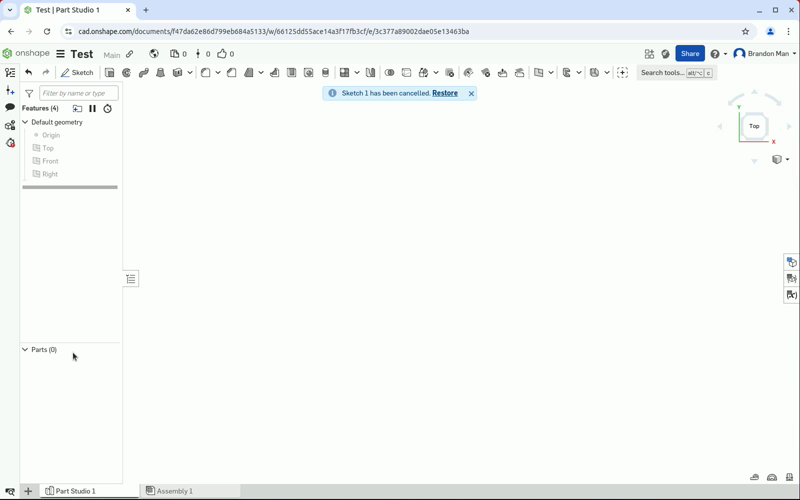
key_down(shift)
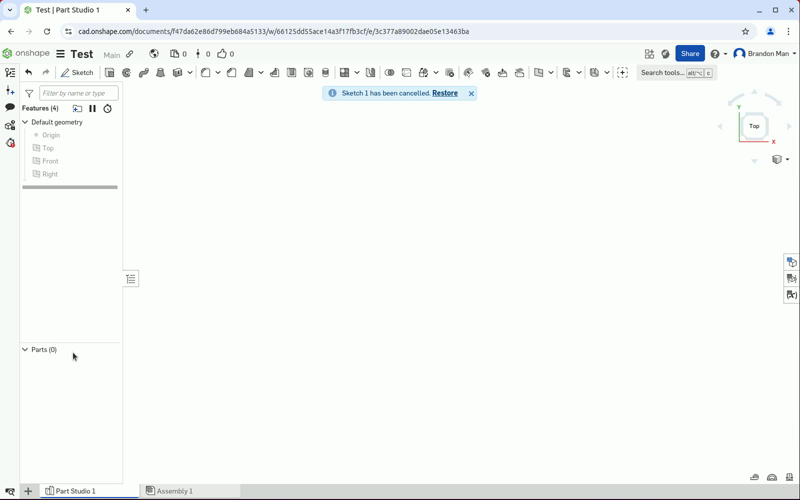
key(up)
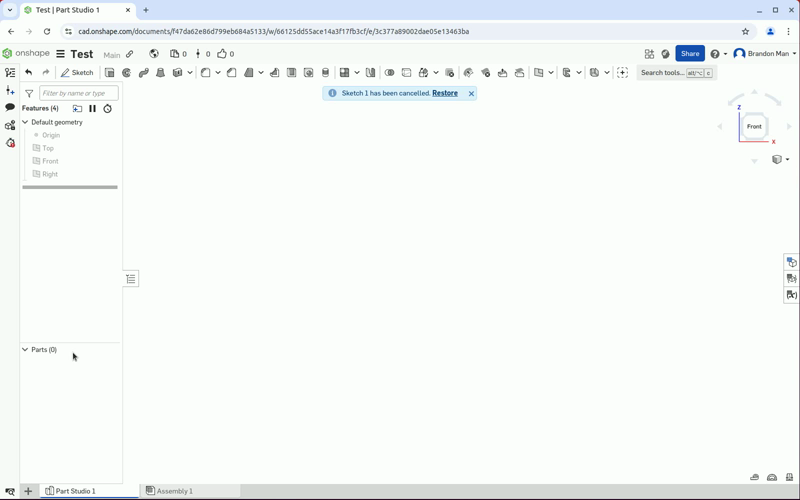
key_up(shift)
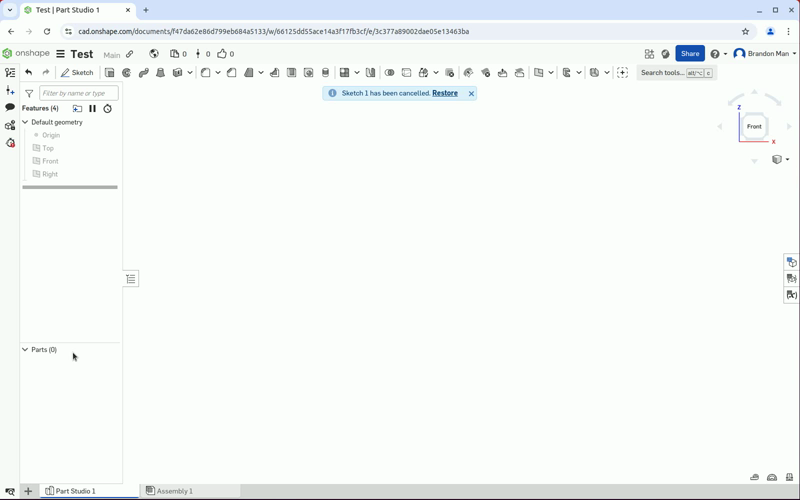
mouse_move(73, 352)
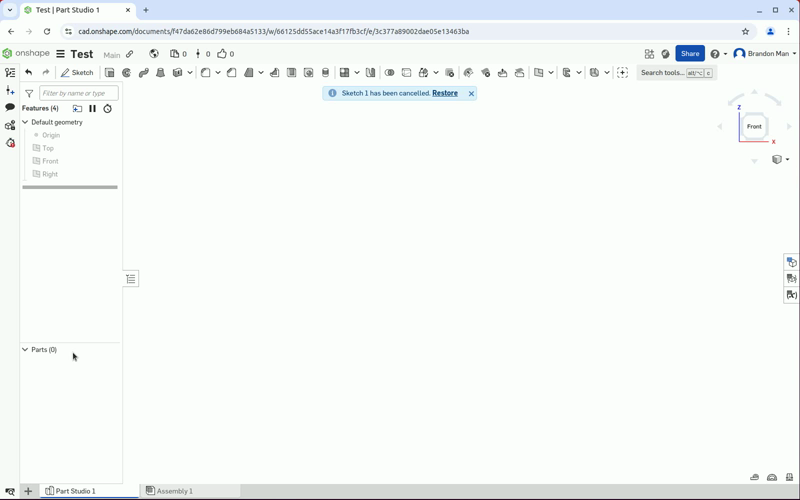
key(shift+y)
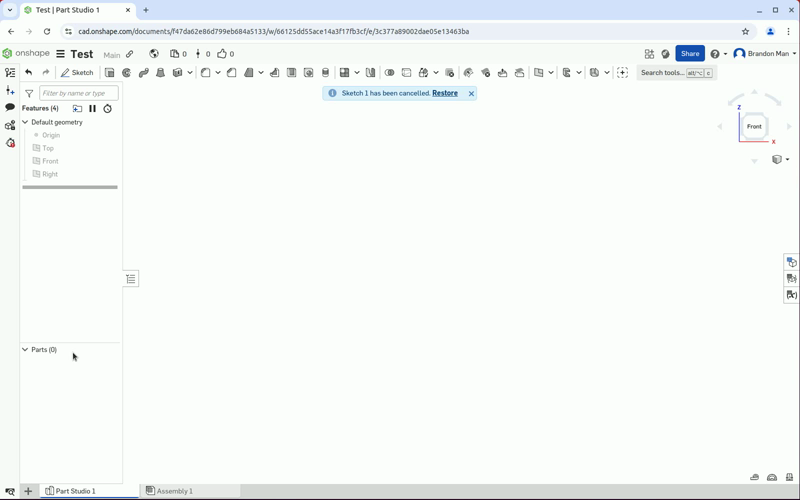
key(shift+s)
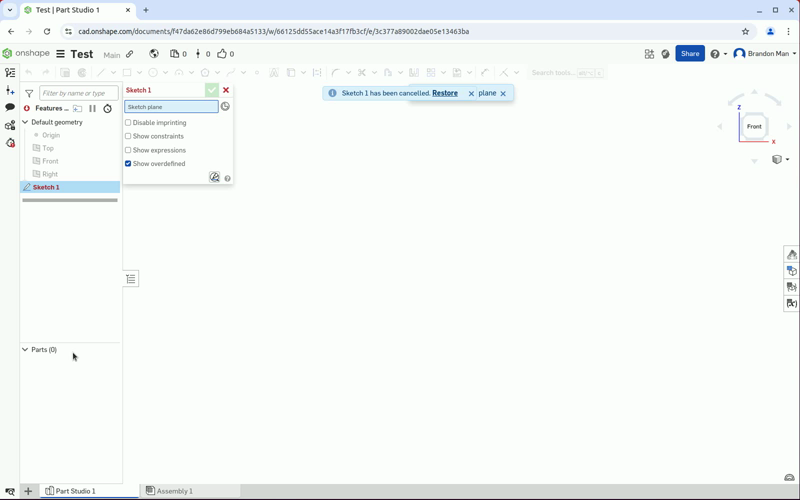
mouse_move(73, 163)
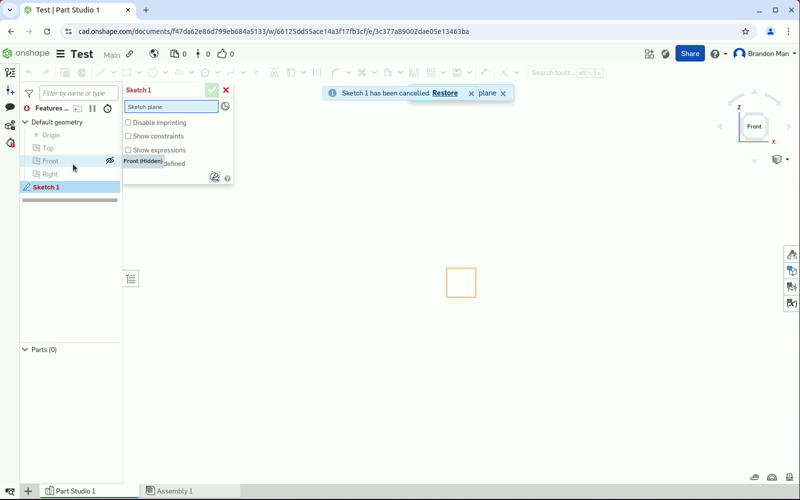
click(73, 163)
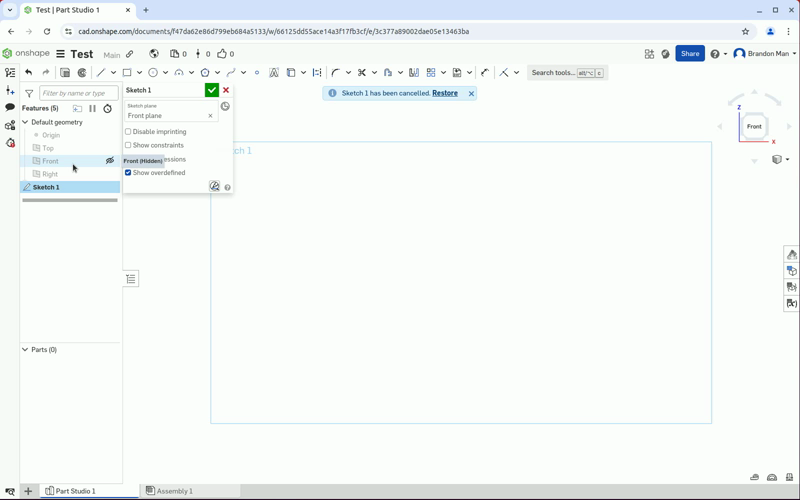
mouse_move(73, 352)
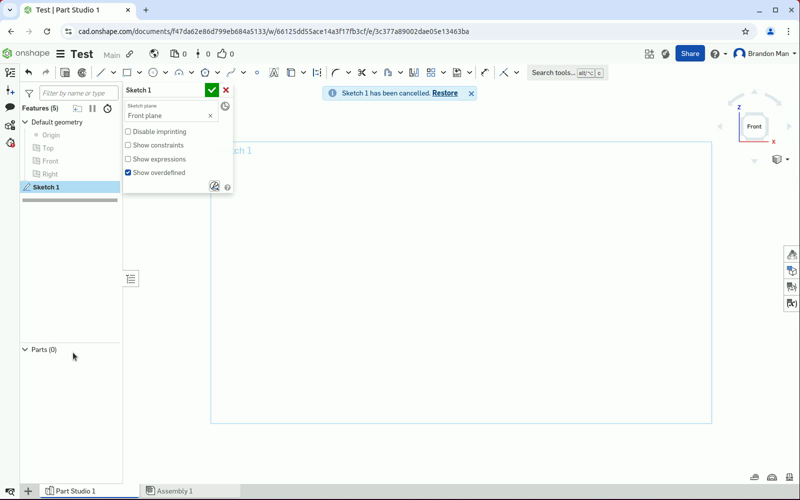
key(y)
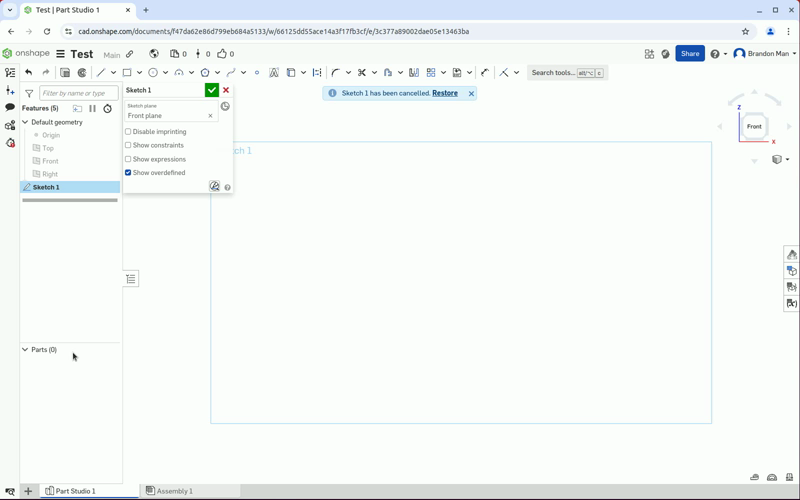
key(l)
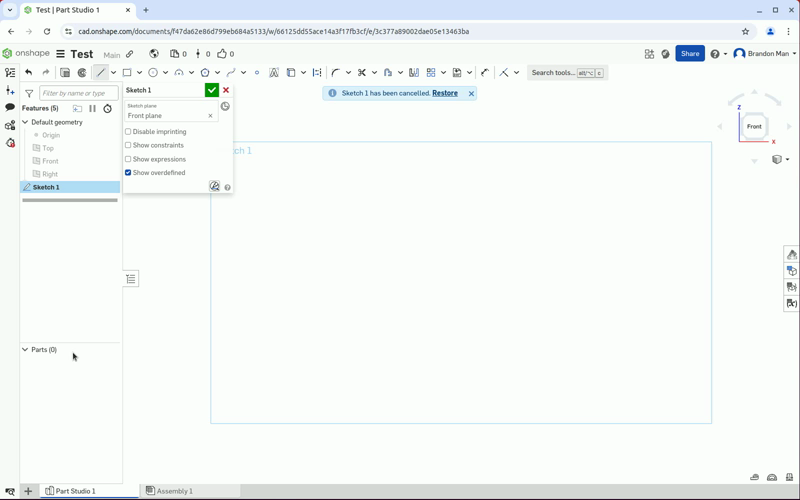
key_down(shift)
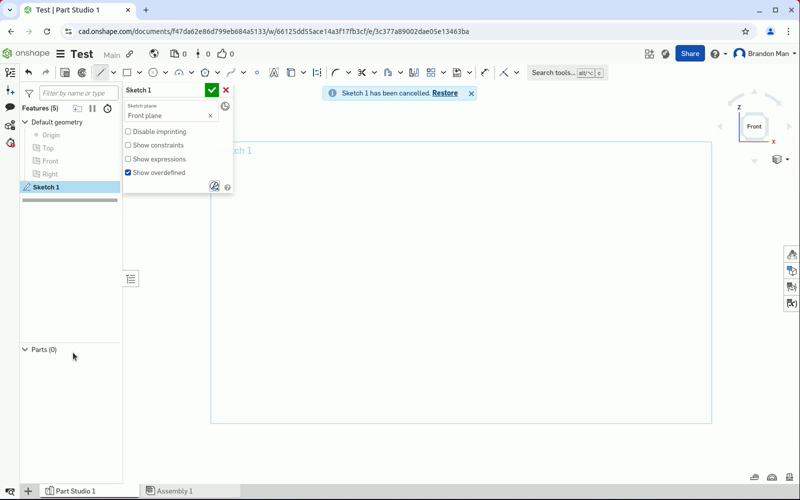
mouse_move(348, 282)
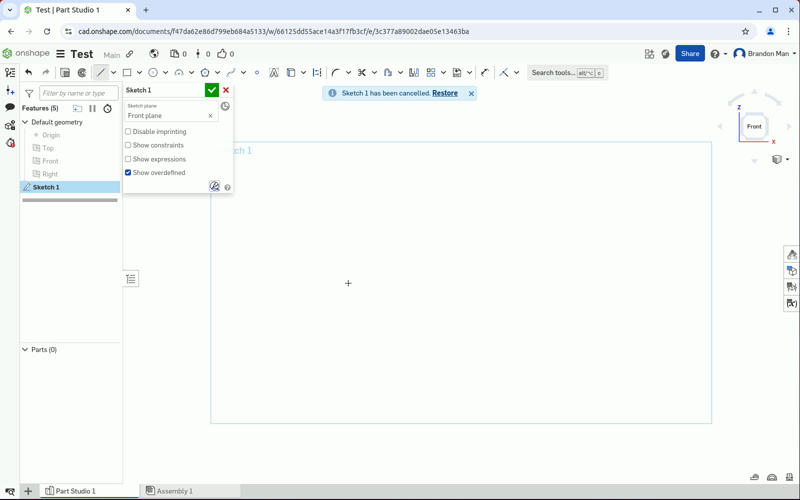
click(348, 282)
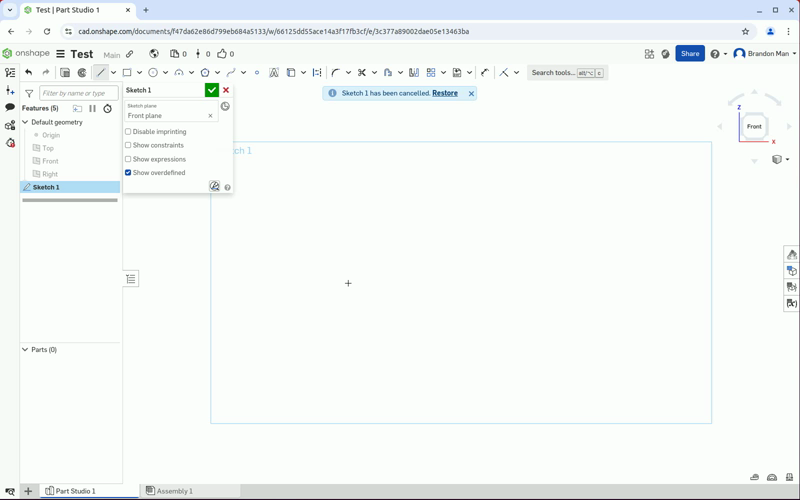
key_up(shift)
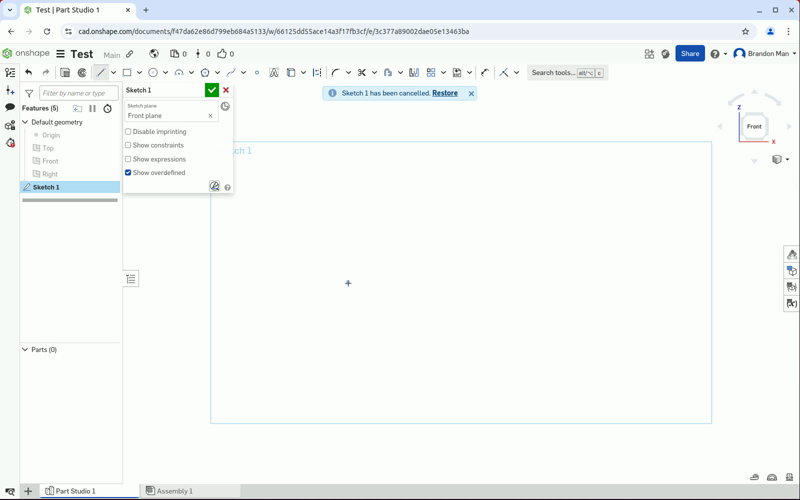
key_down(shift)
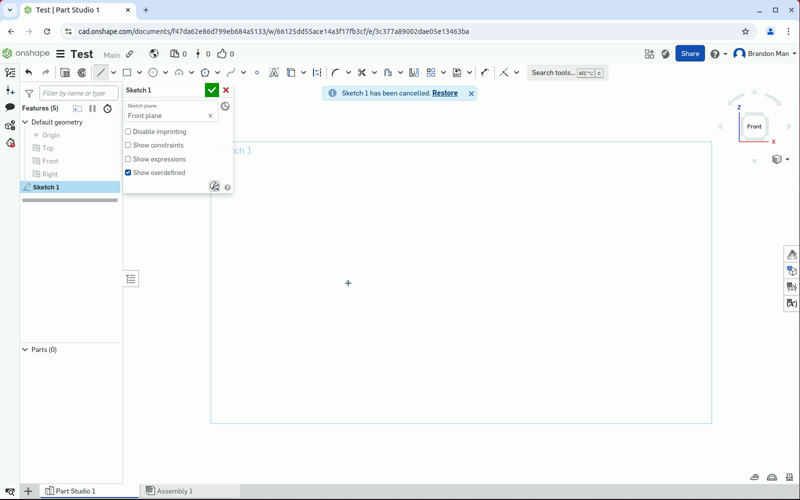
mouse_move(378, 282)
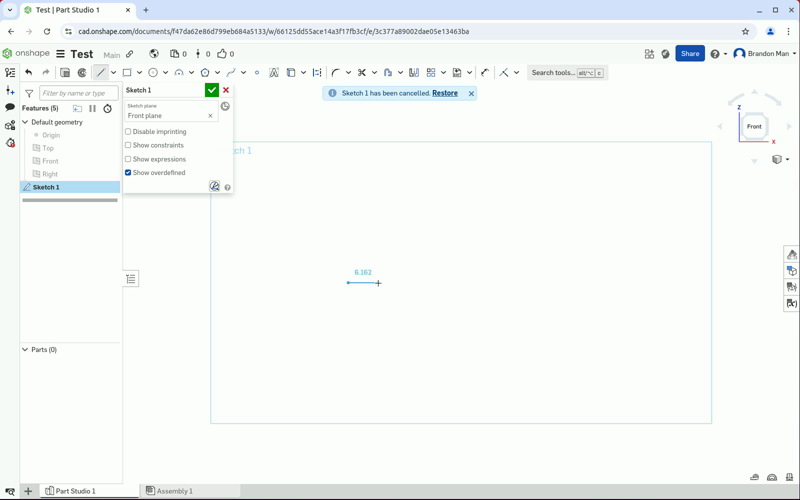
mouse_move(404, 282)
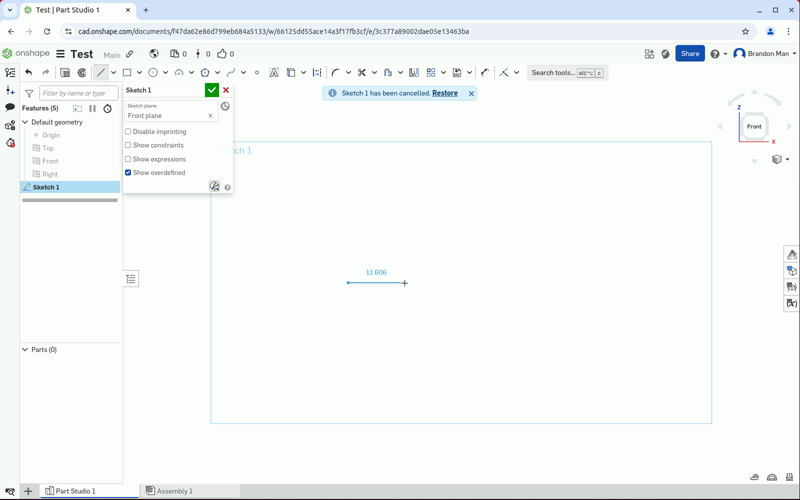
click(404, 282)
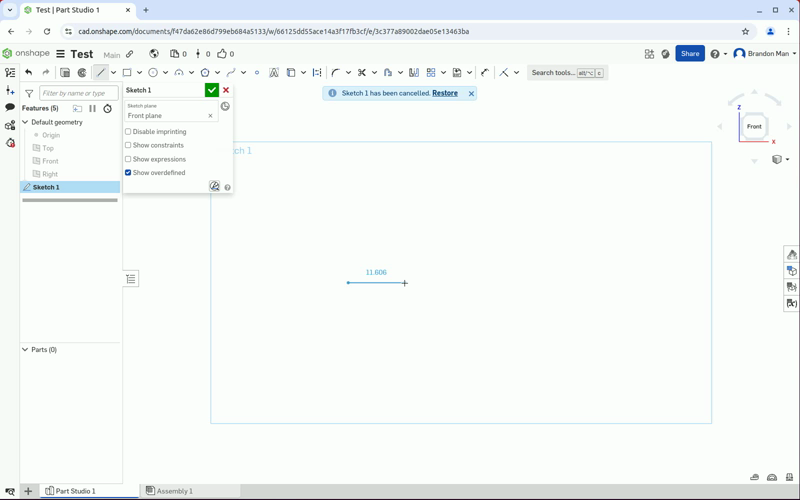
key_up(shift)
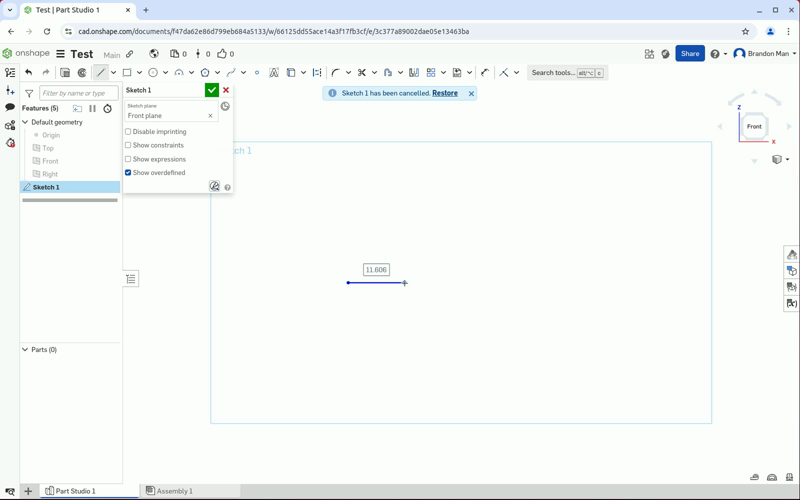
key_down(shift)
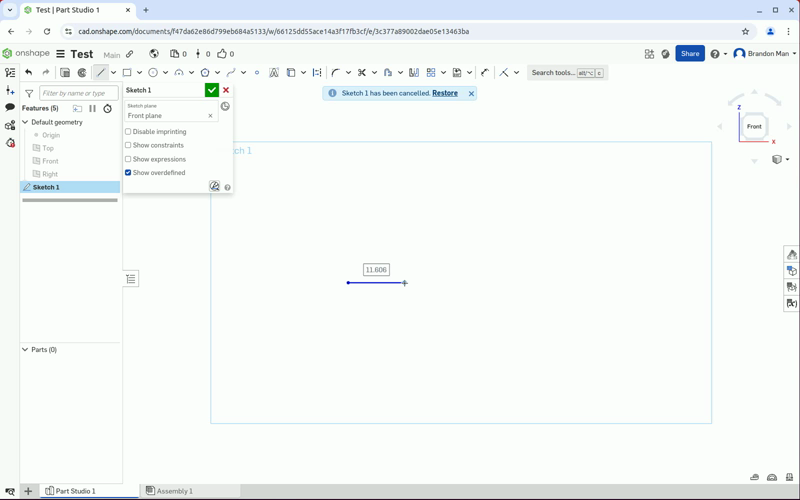
mouse_move(434, 282)
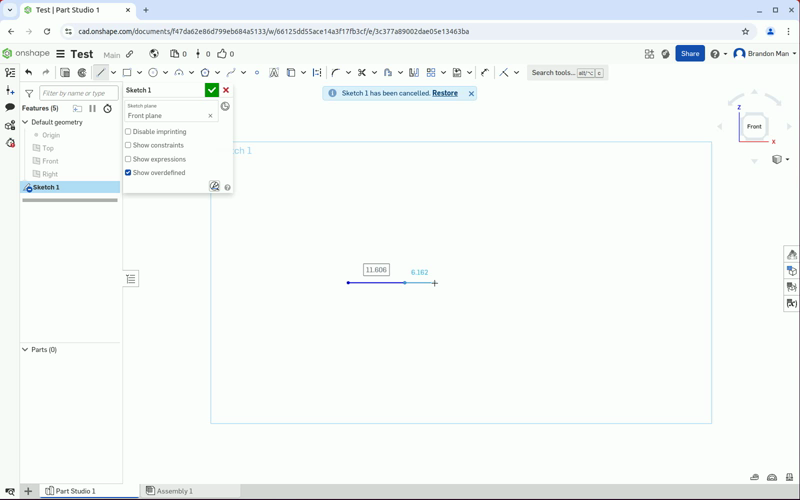
mouse_move(404, 226)
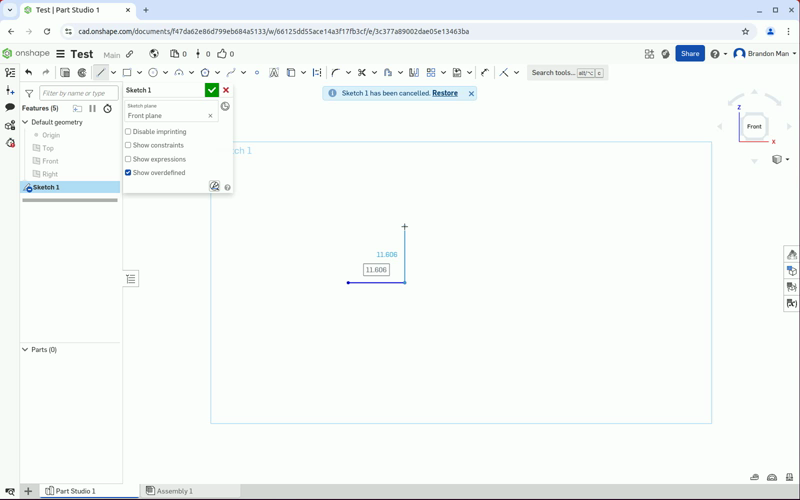
click(404, 226)
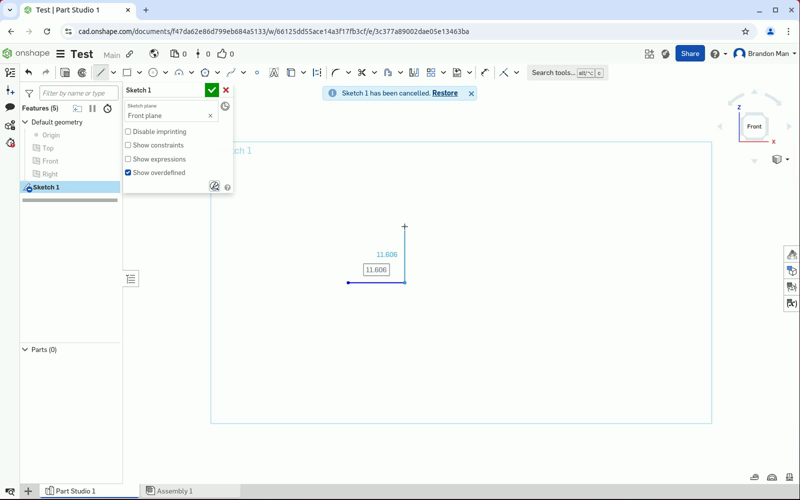
key_up(shift)
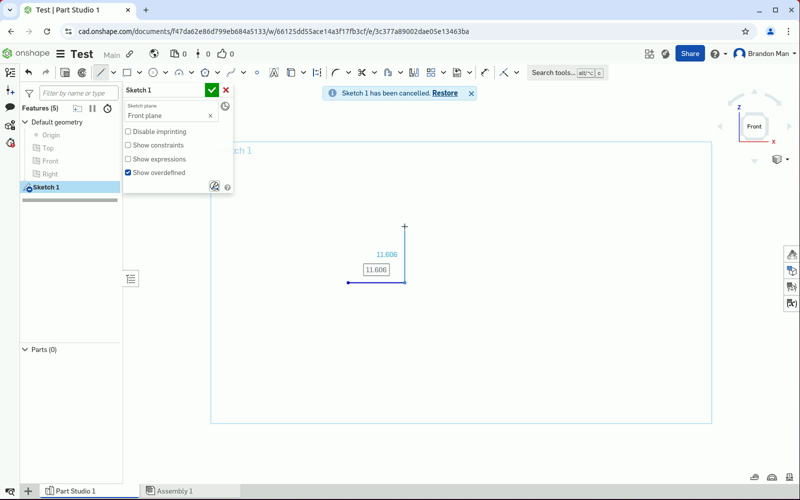
key_down(shift)
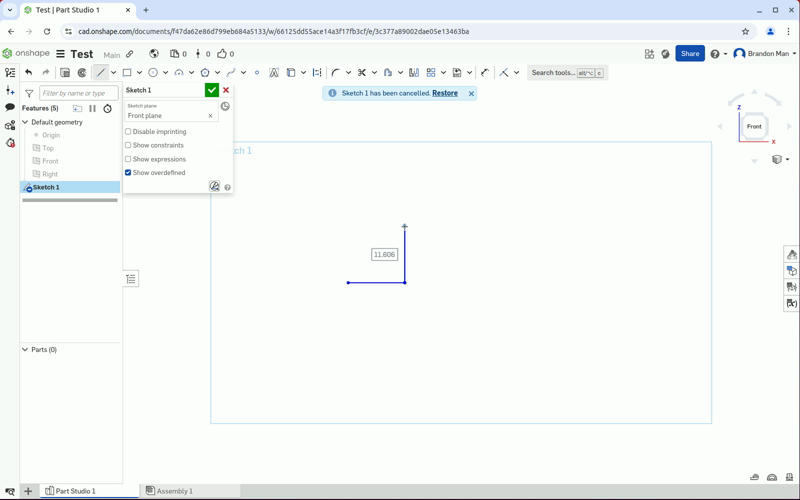
mouse_move(434, 226)
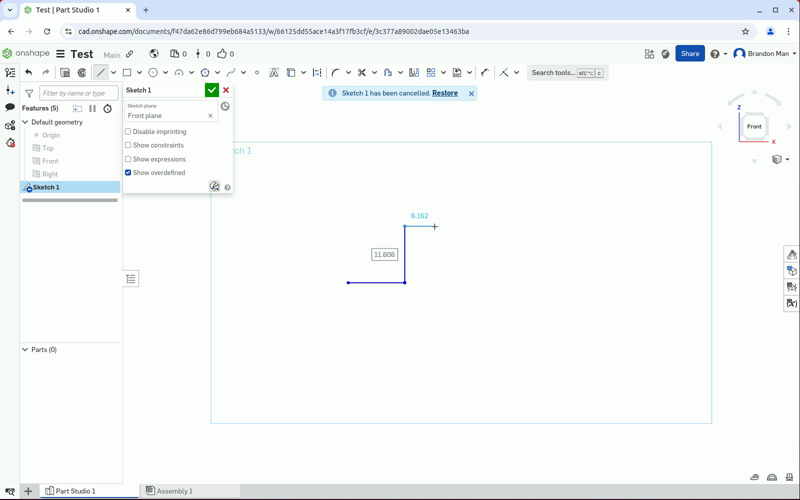
mouse_move(348, 226)
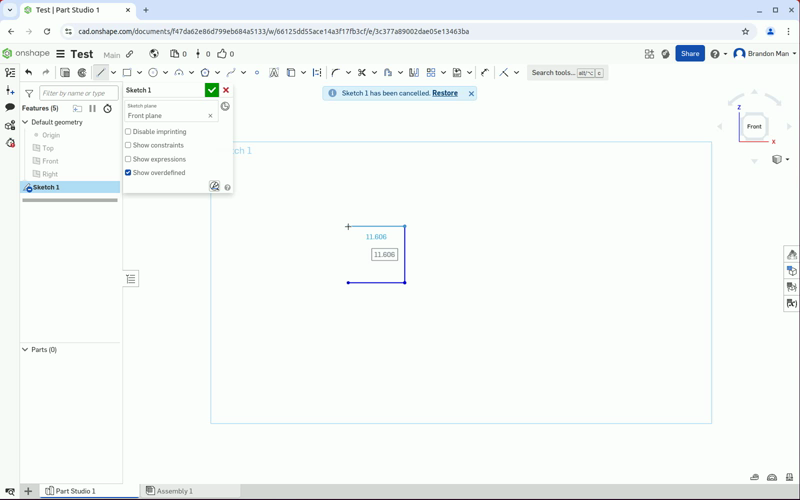
click(348, 226)
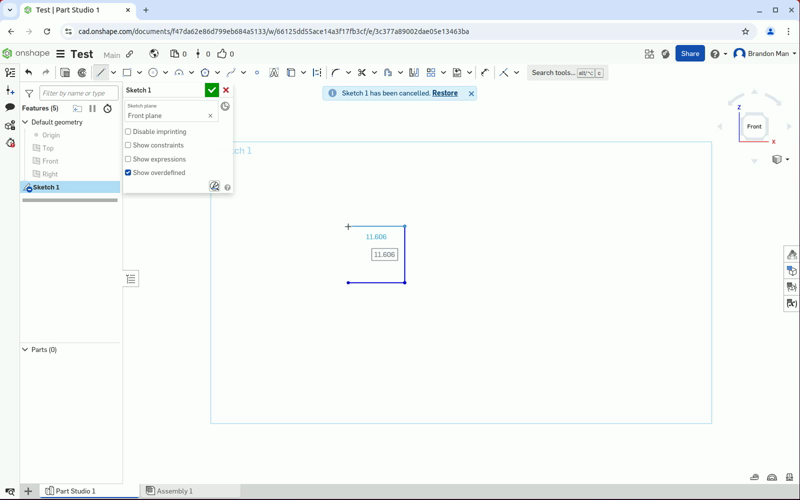
key_up(shift)
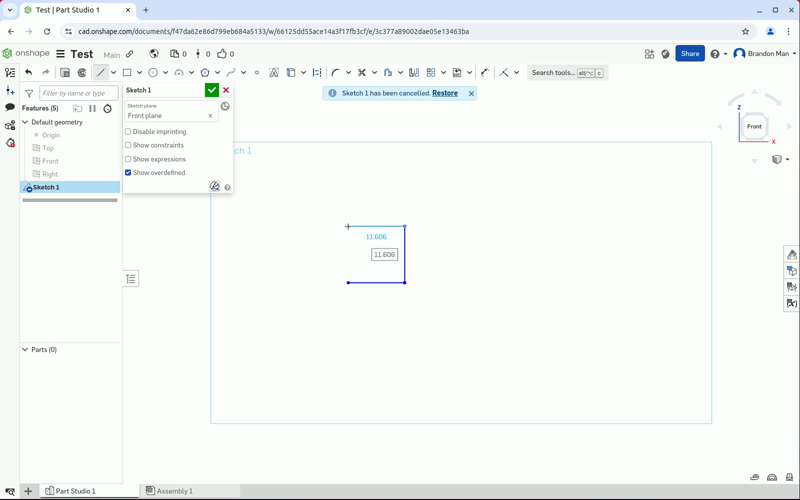
mouse_move(378, 226)
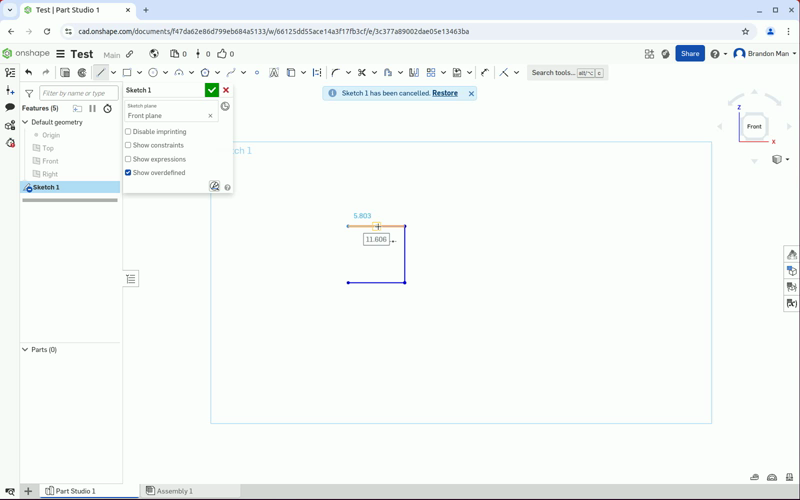
key_down(shift)
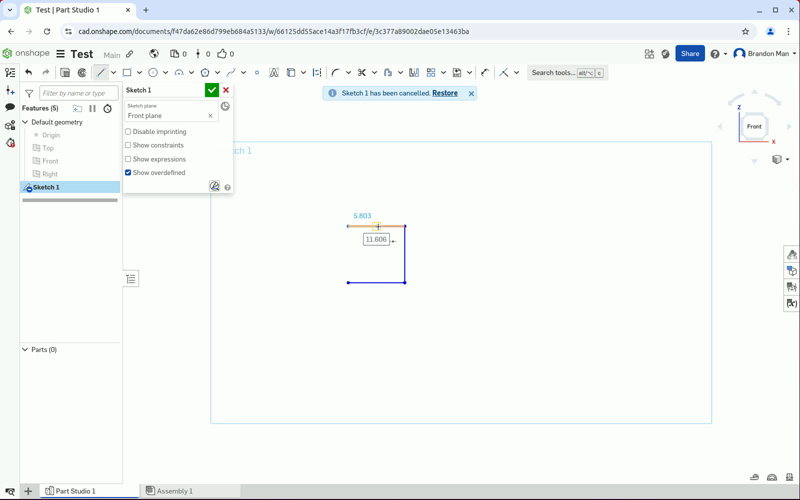
mouse_move(348, 282)
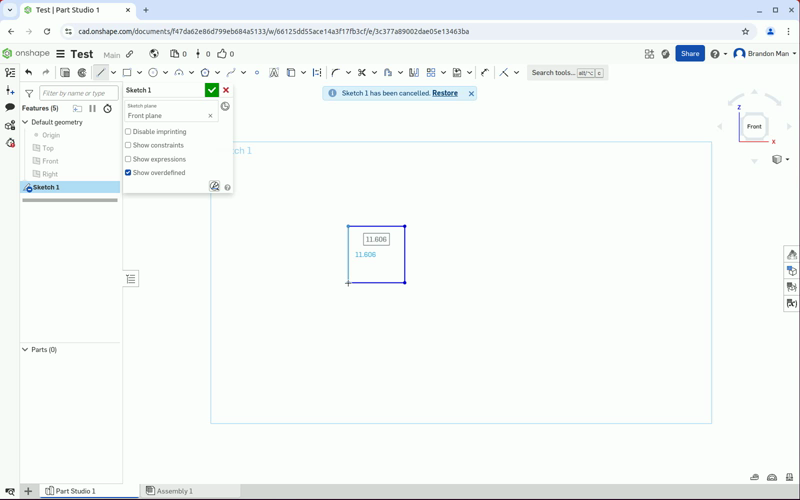
key_up(shift)
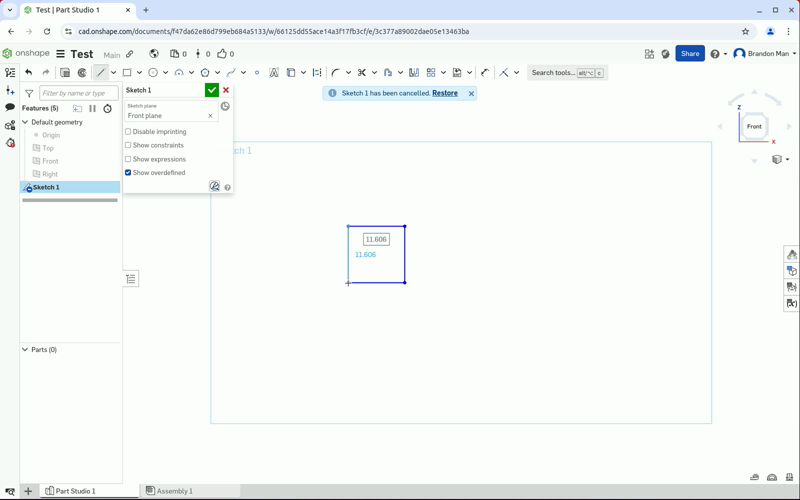
click(348, 282)
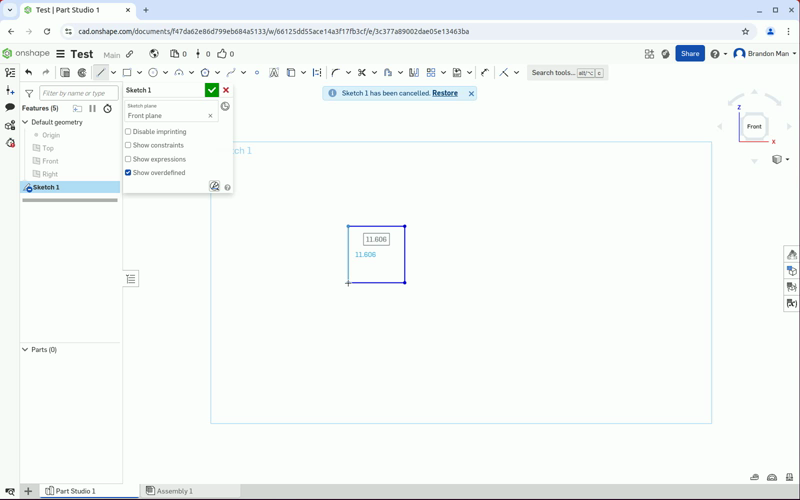
key(esc)
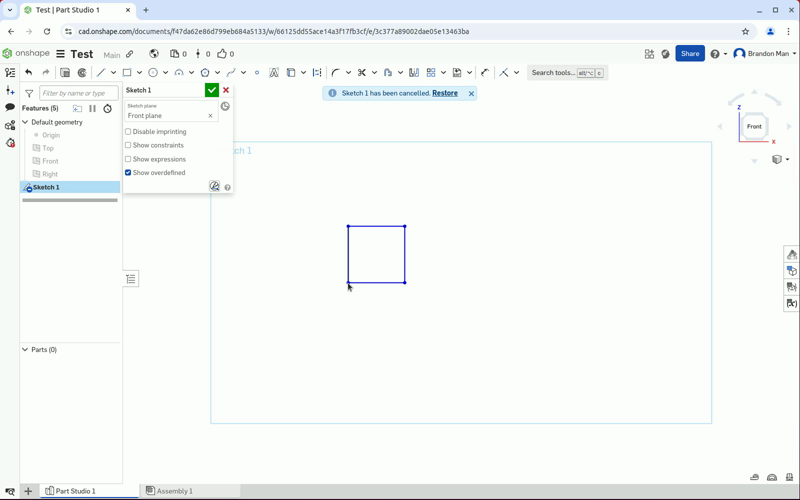
mouse_move(366, 238)
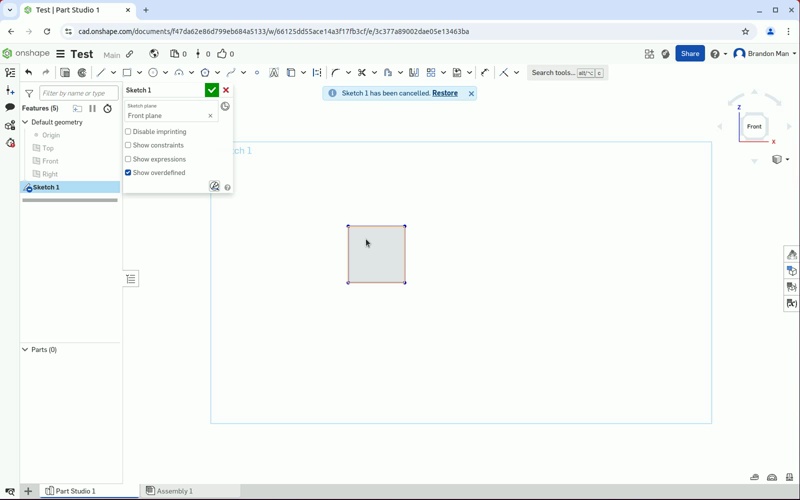
click(366, 238)
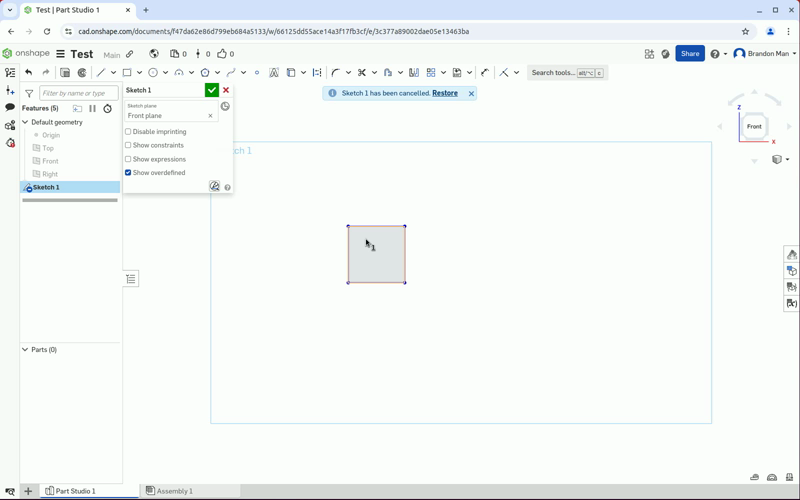
mouse_move(73, 352)
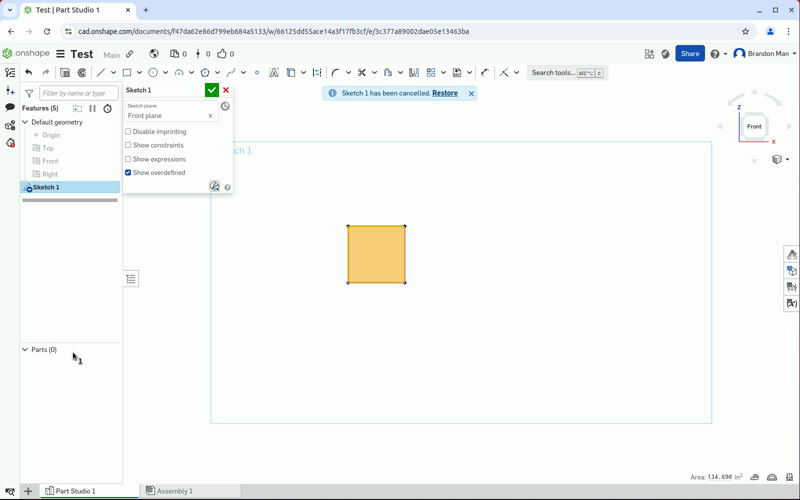
key(shift+y)
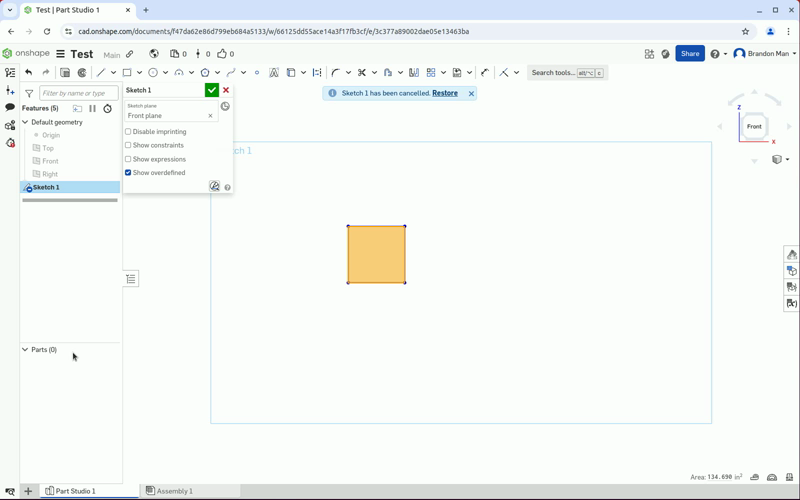
key(shift+e)
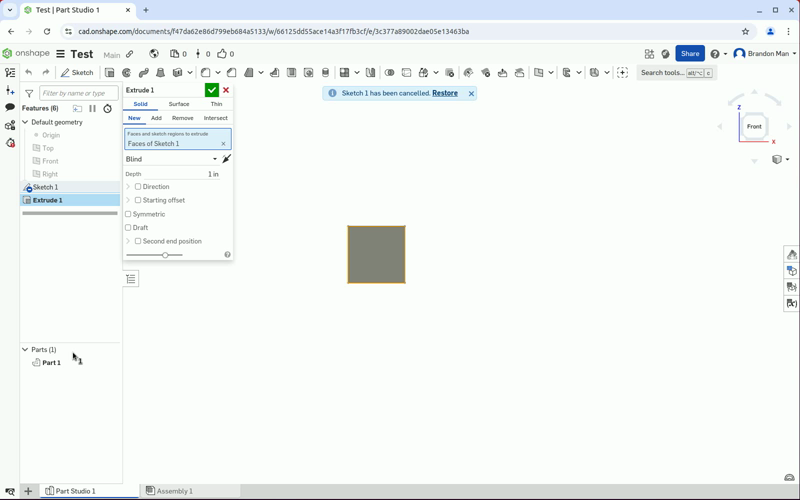
mouse_move(143, 106)
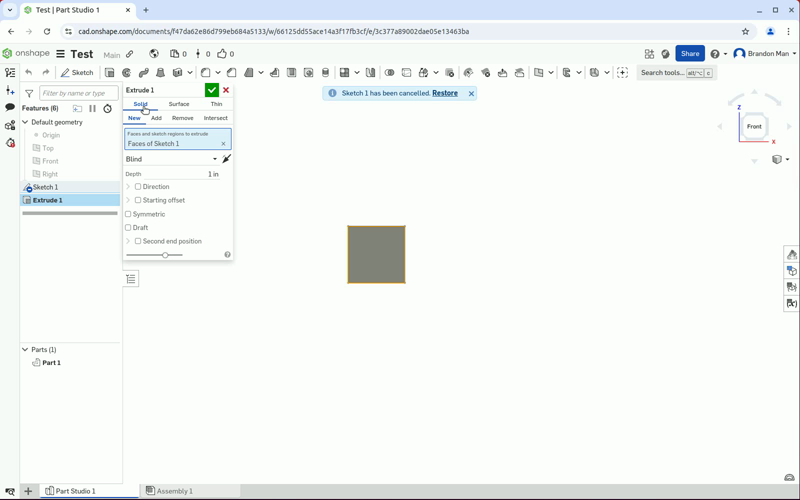
click(143, 106)
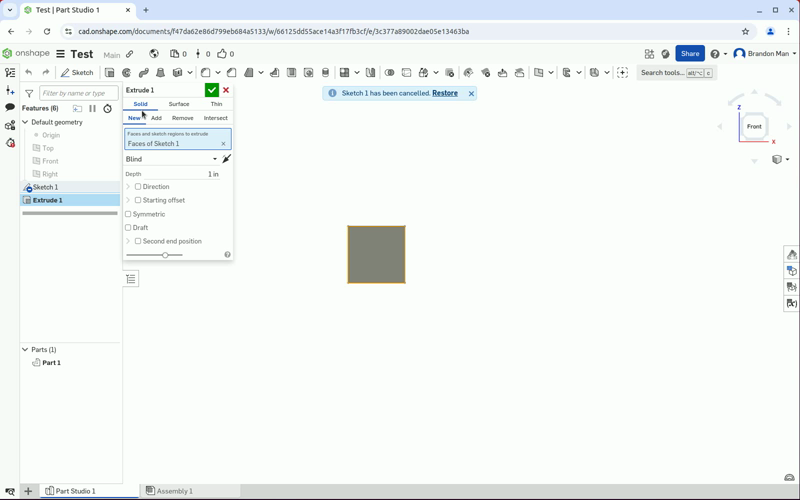
mouse_move(137, 120)
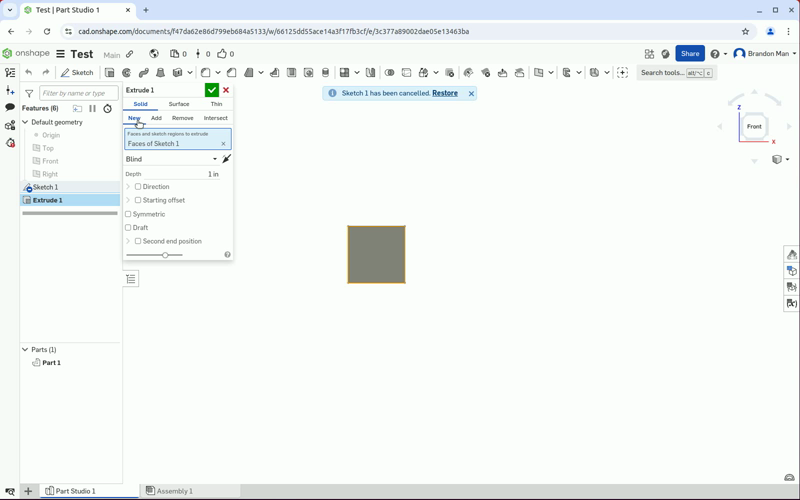
click(137, 120)
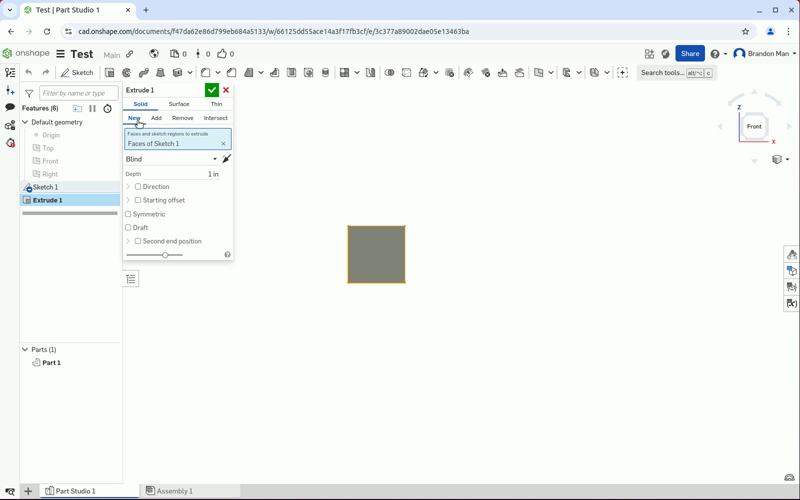
key(tab, 4)
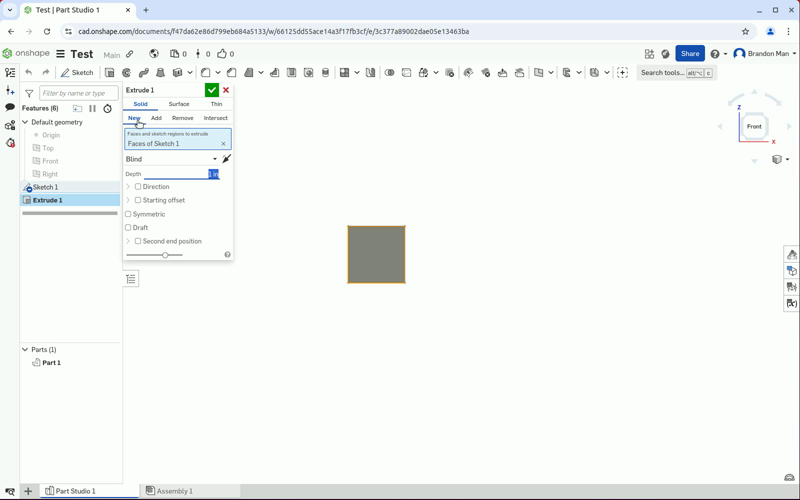
text(11.554)
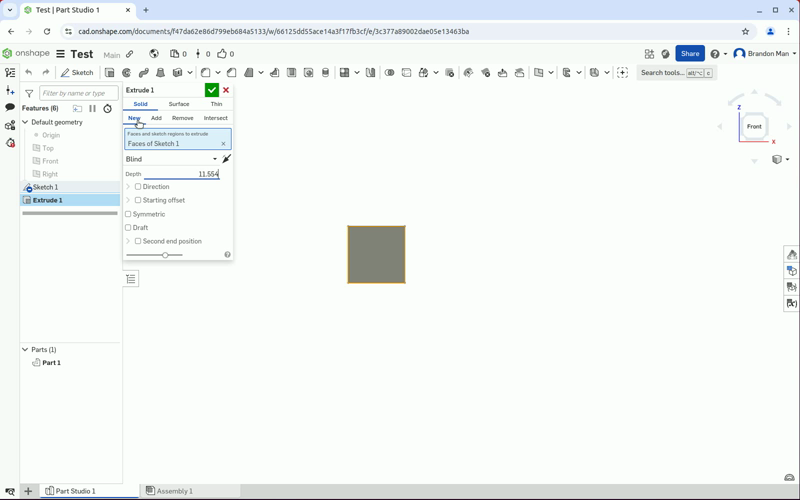
key(enter)
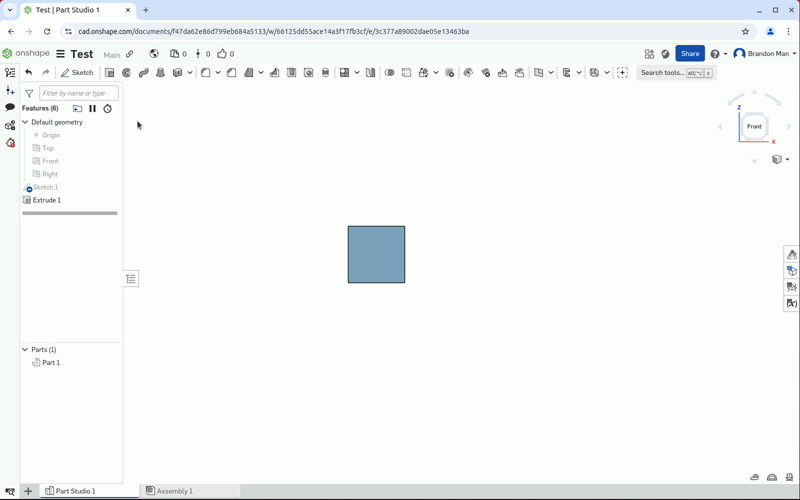
key(shift+h)
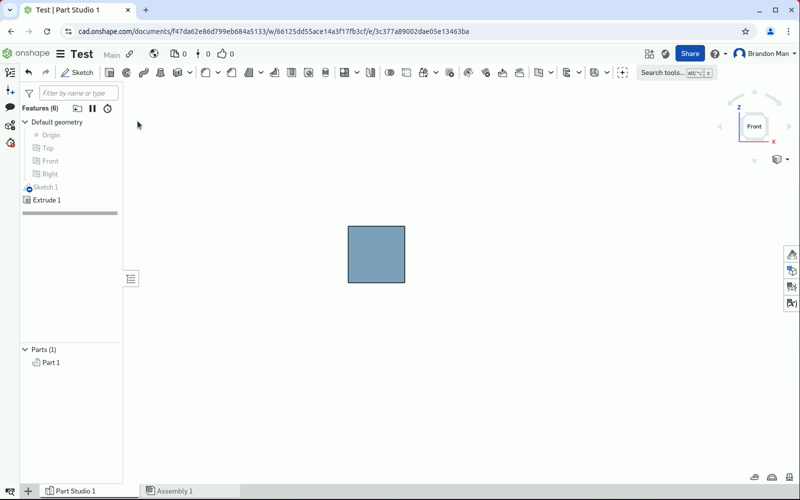
key(shift+h)
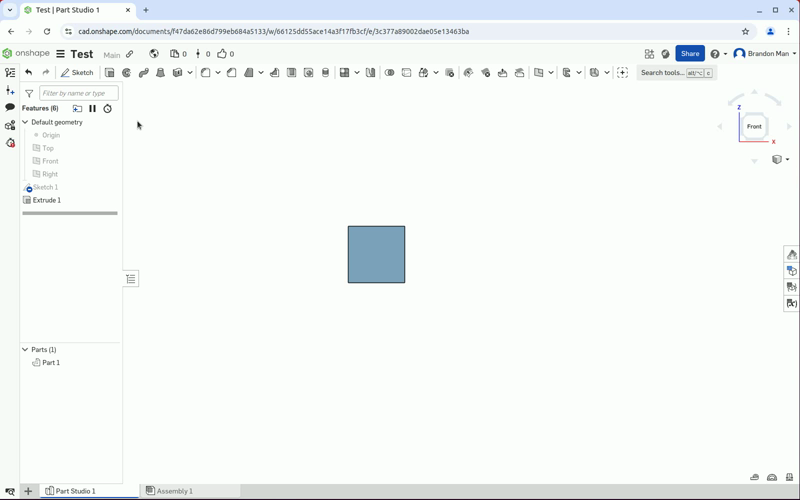
mouse_move(73, 189)
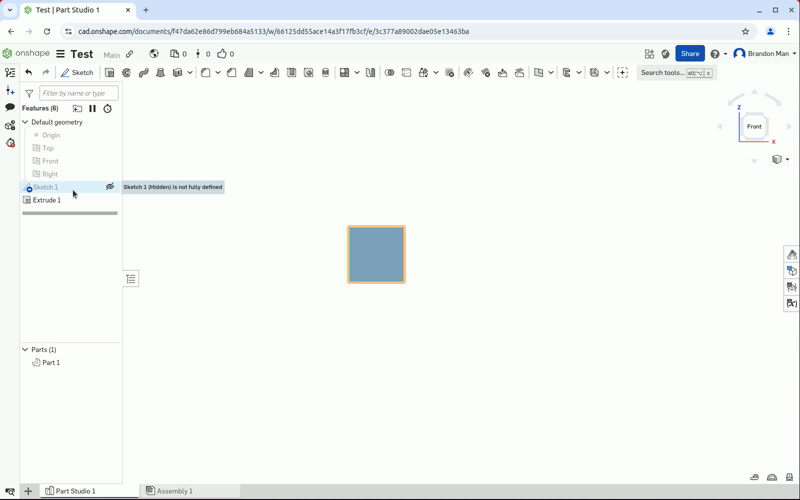
click(73, 189)
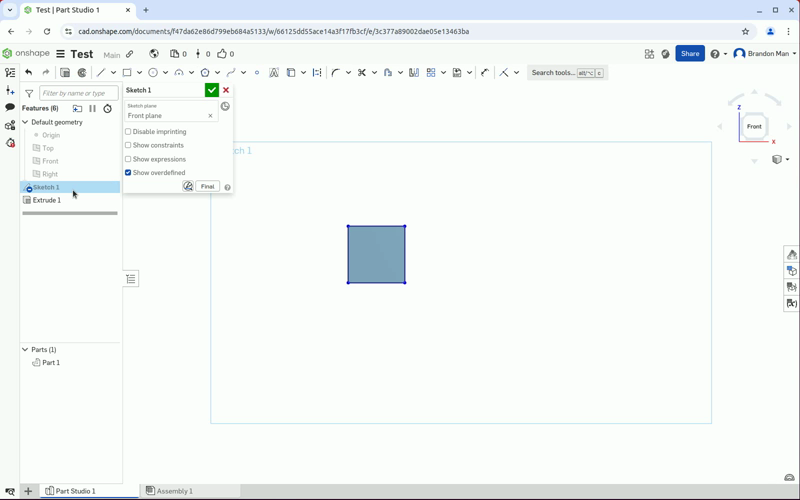
mouse_move(229, 92)
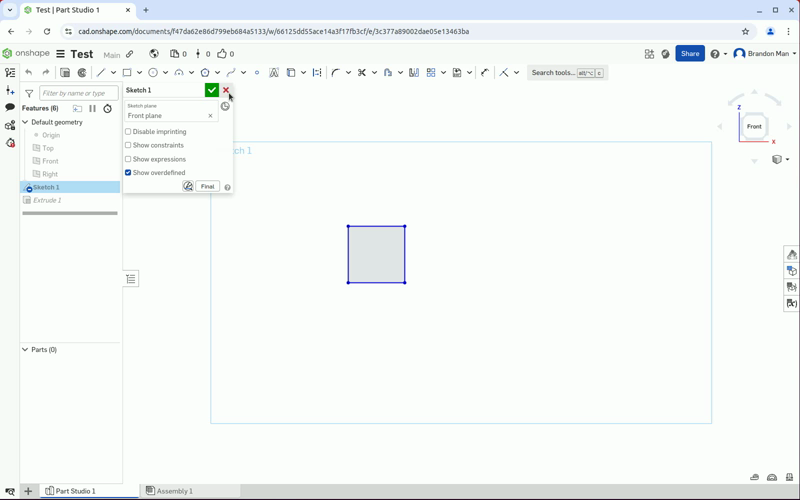
click(229, 92)
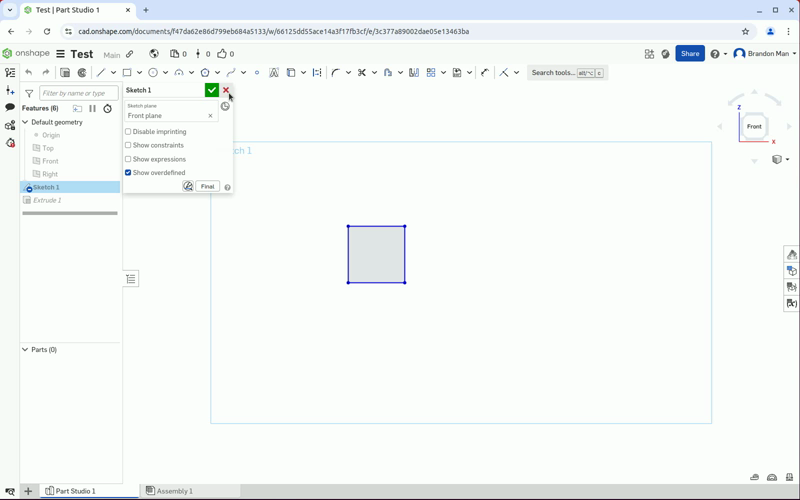
key(shift+s)
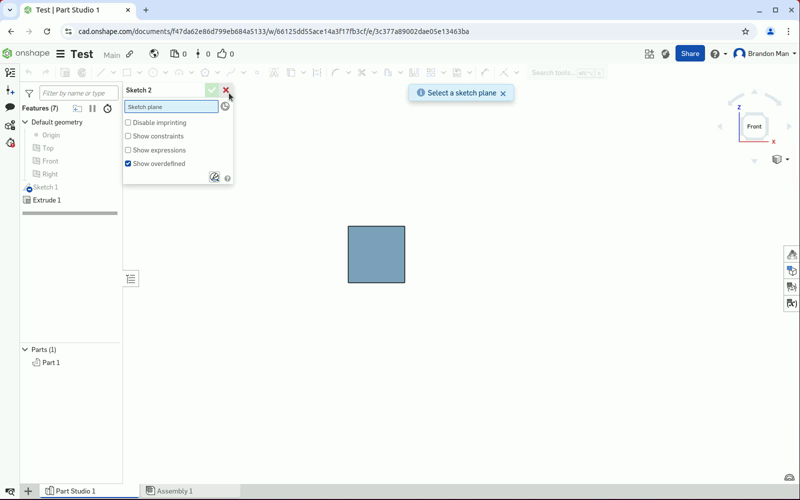
mouse_move(73, 163)
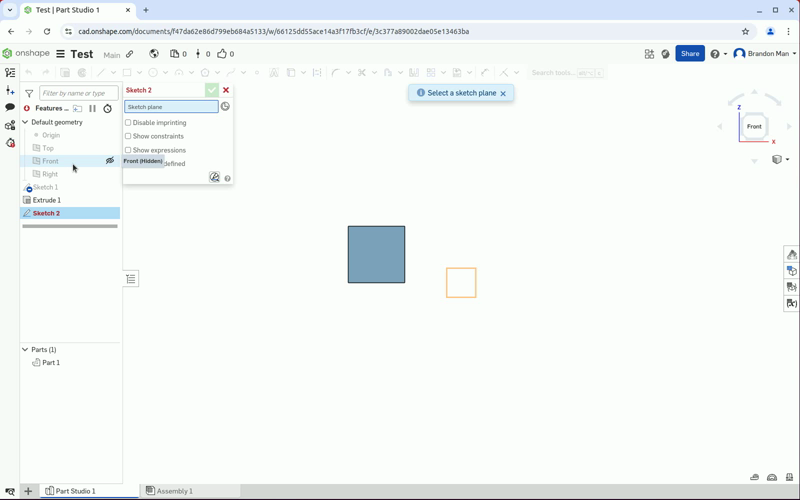
click(73, 163)
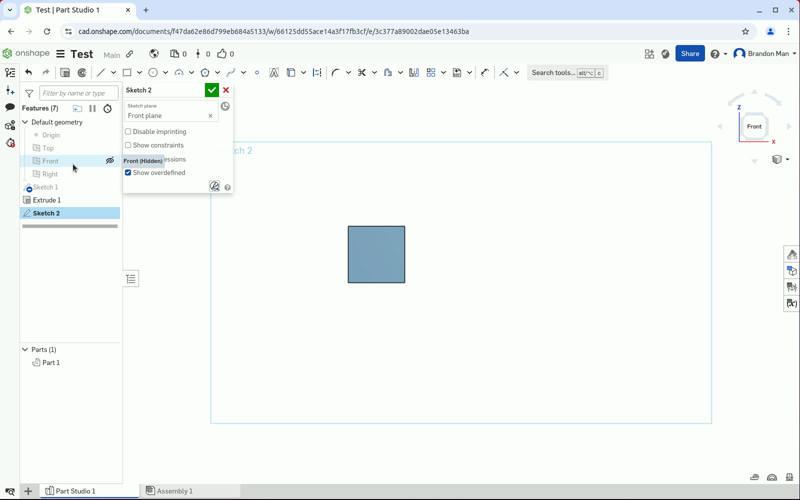
mouse_move(73, 352)
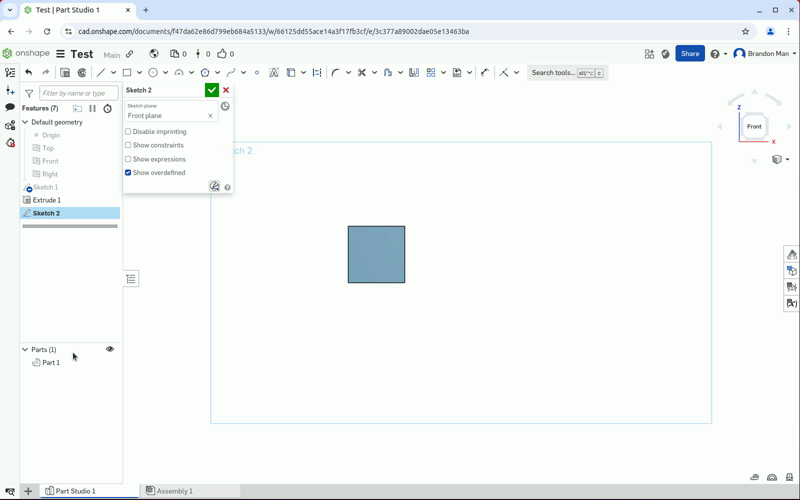
key(y)
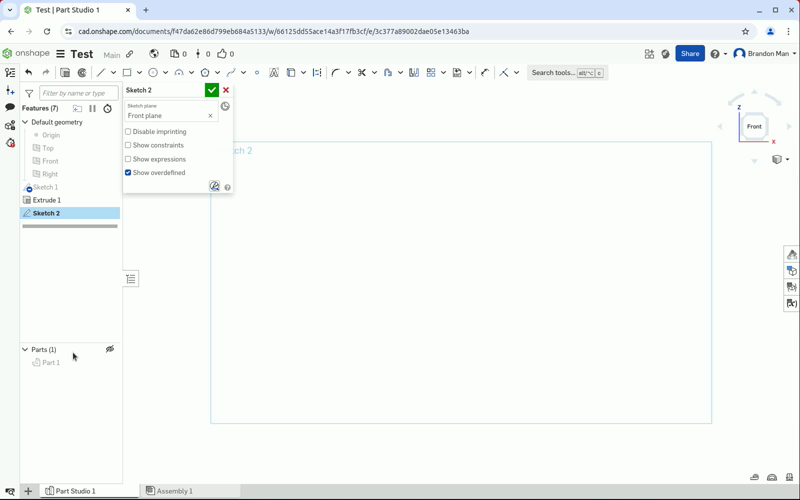
key(l)
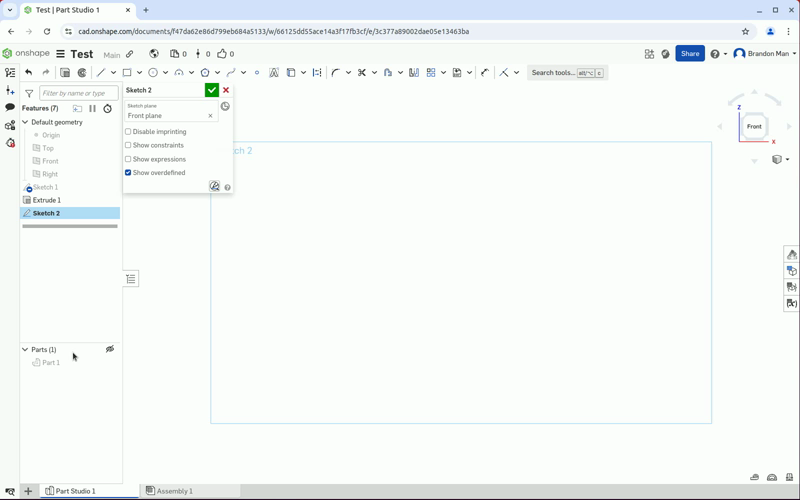
key_down(shift)
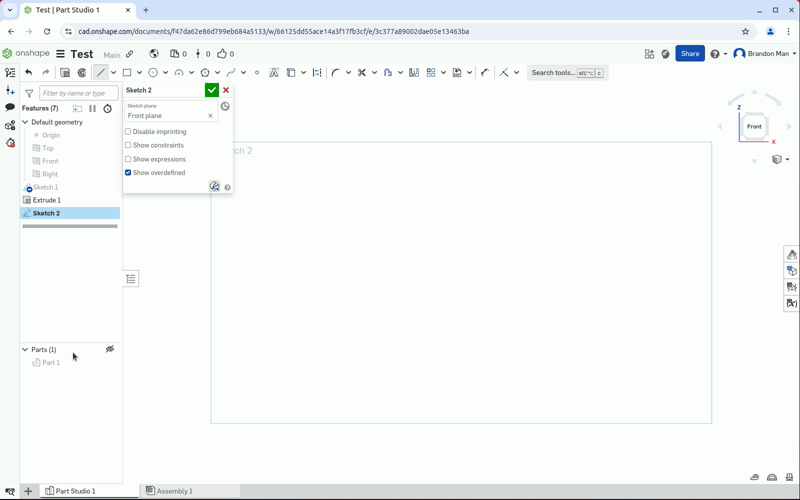
mouse_move(348, 226)
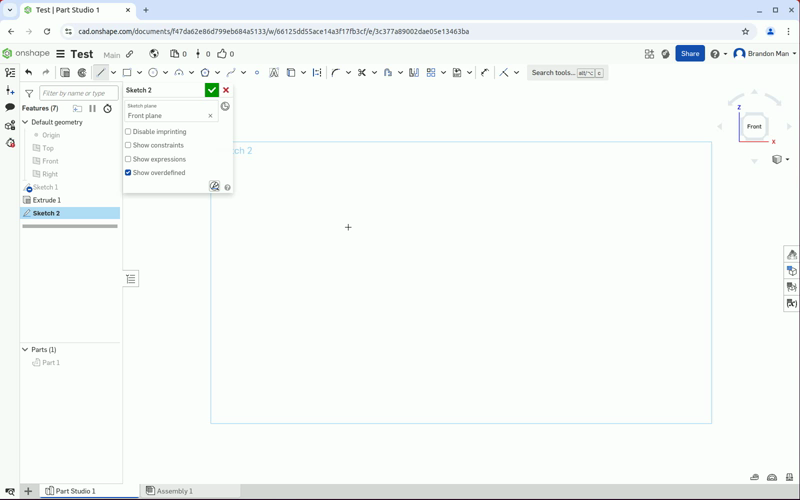
click(348, 226)
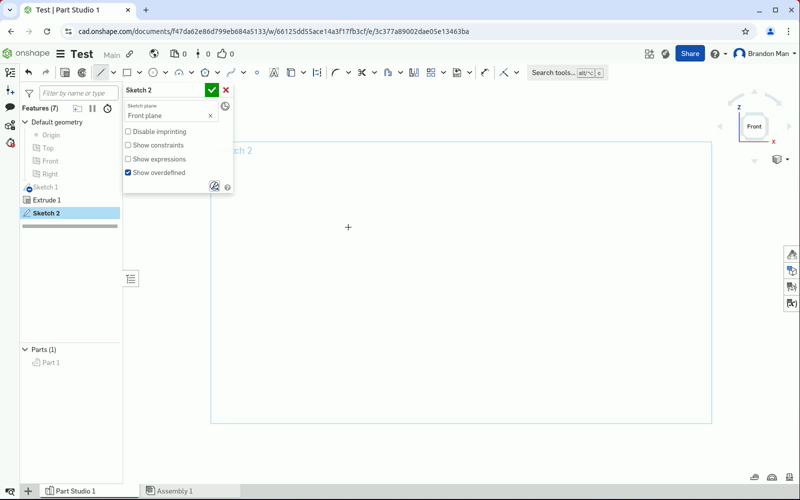
key_up(shift)
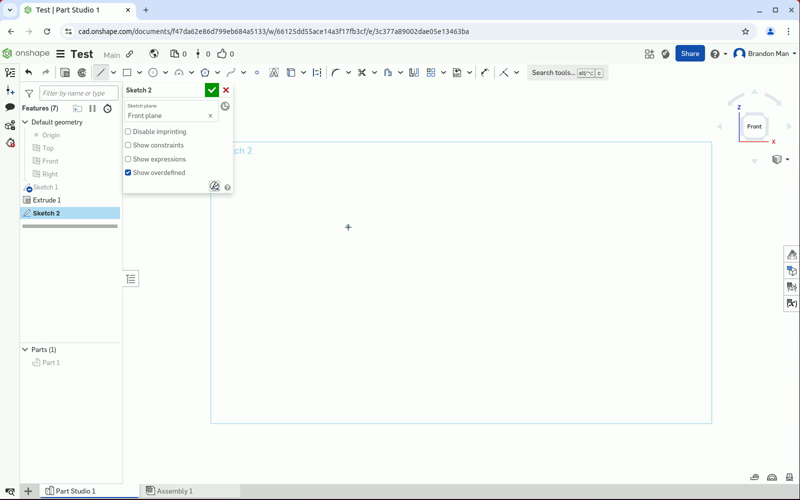
key_down(shift)
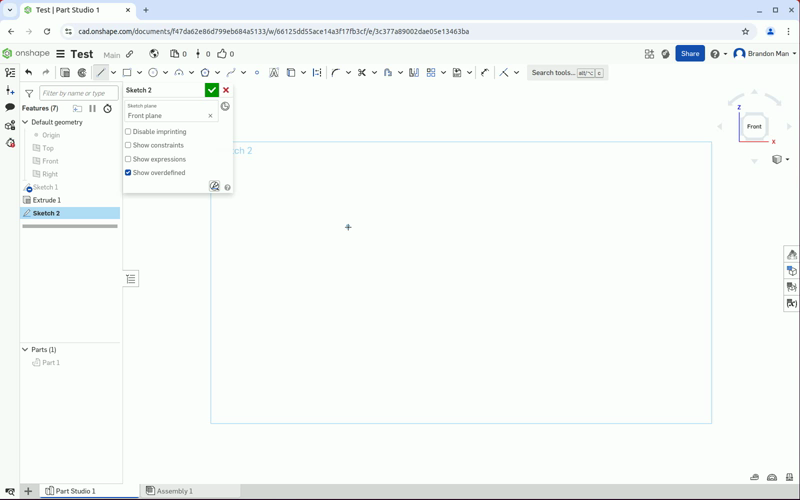
mouse_move(378, 226)
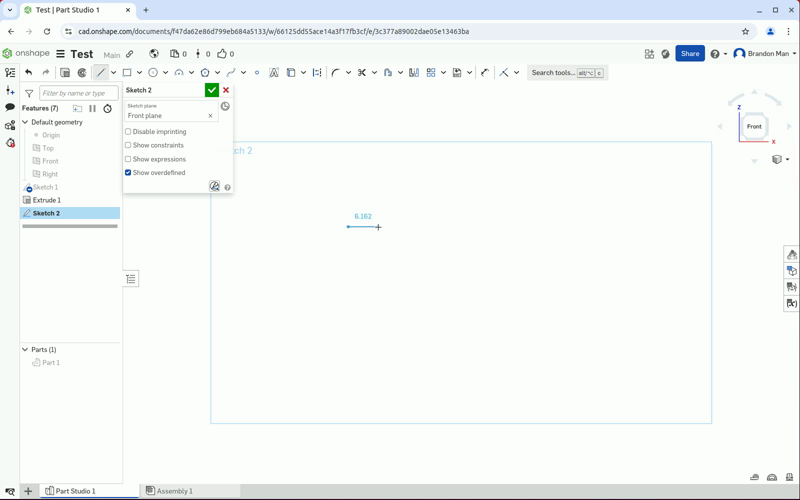
mouse_move(404, 226)
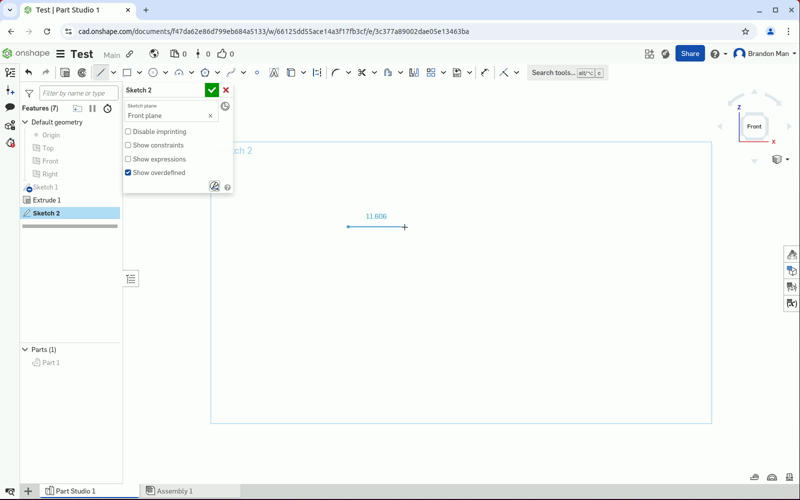
click(404, 226)
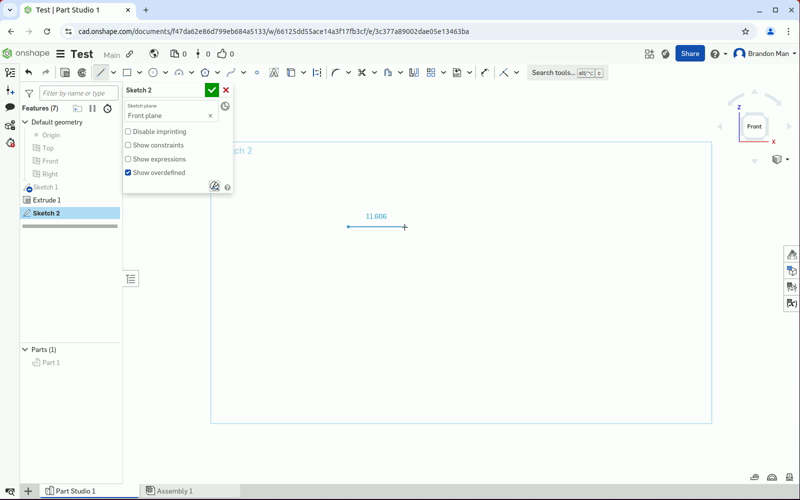
key_up(shift)
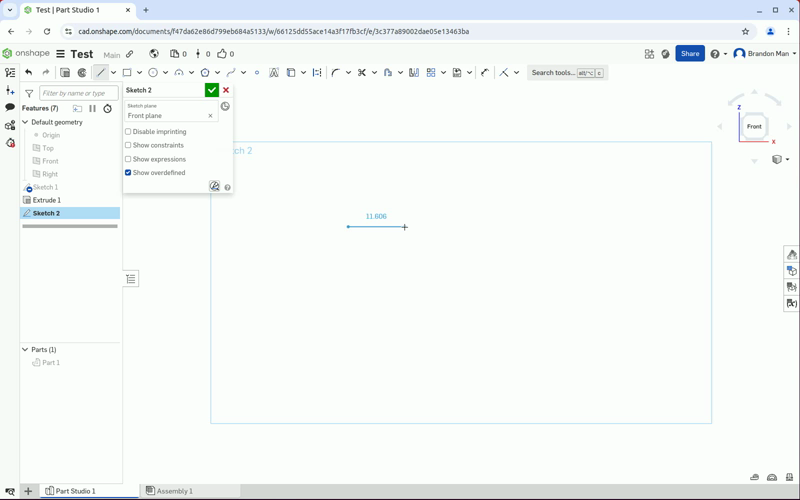
key_down(shift)
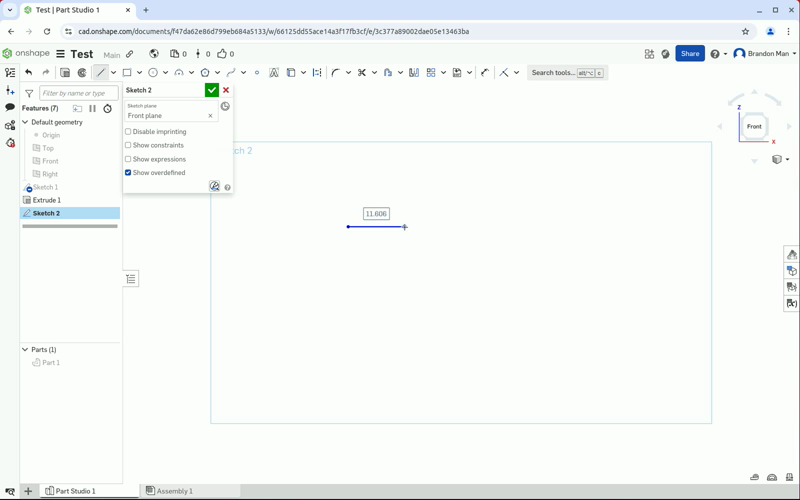
mouse_move(434, 226)
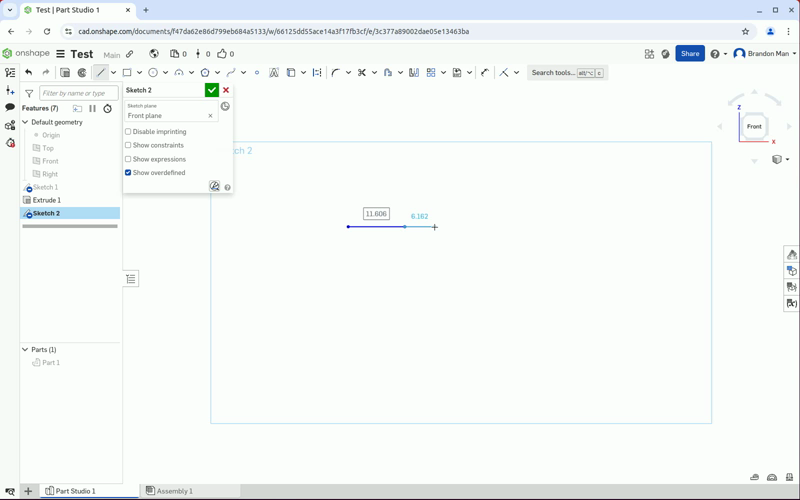
mouse_move(404, 283)
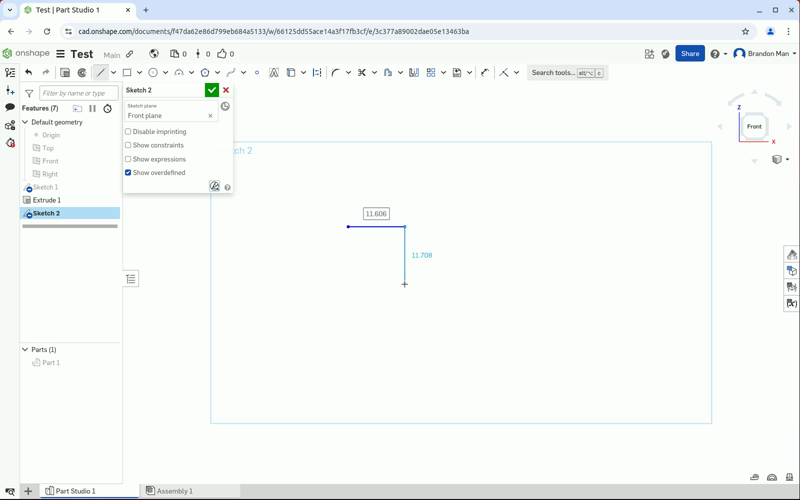
click(404, 283)
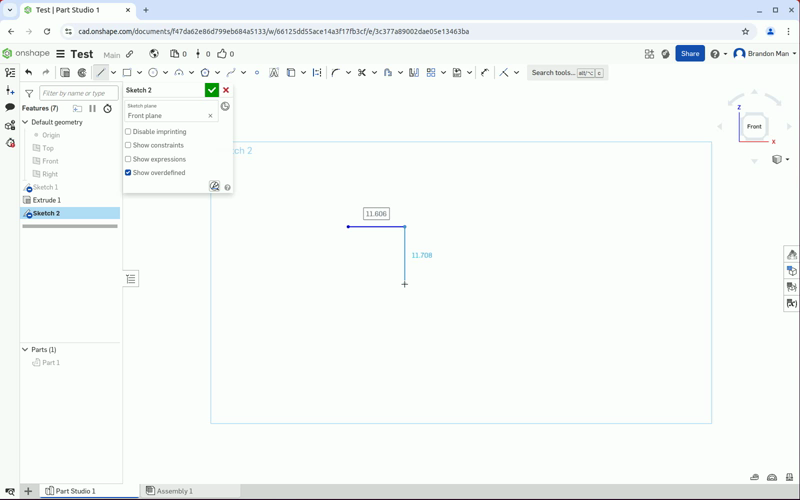
key_up(shift)
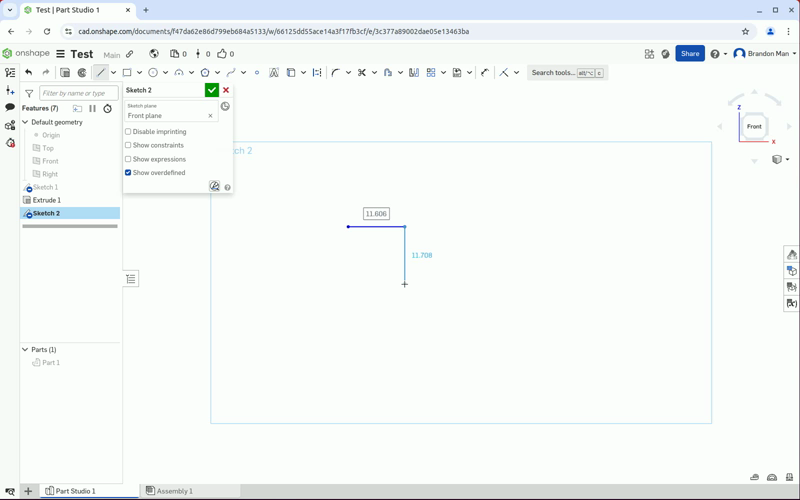
key_down(shift)
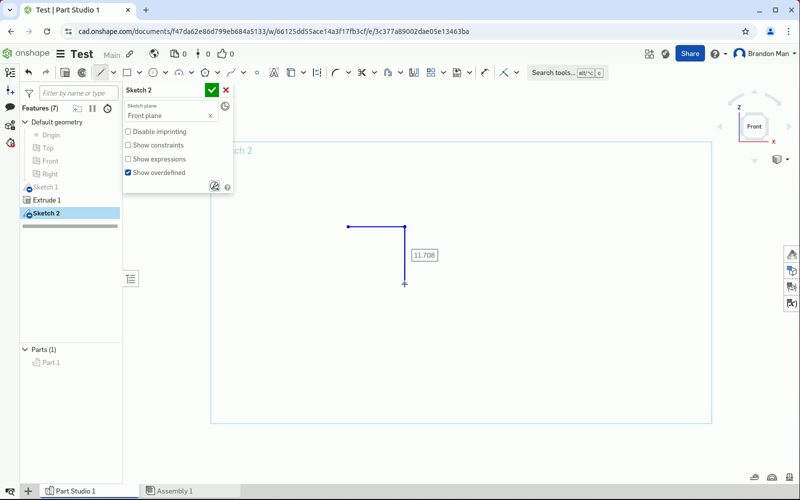
mouse_move(434, 283)
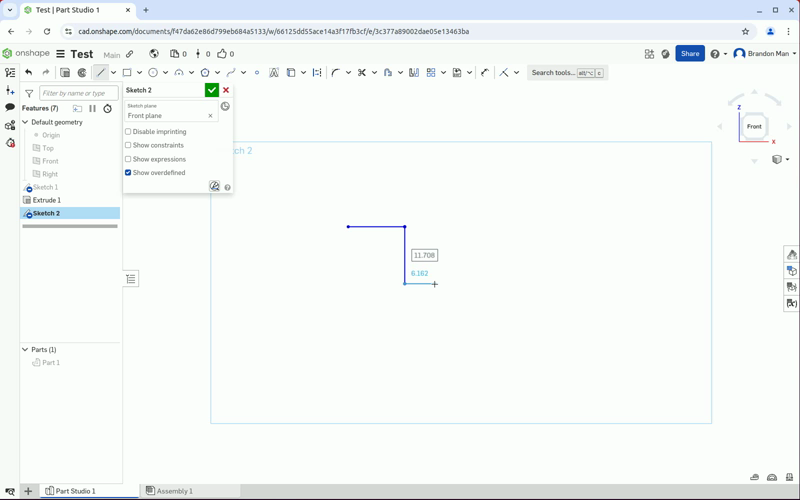
mouse_move(460, 283)
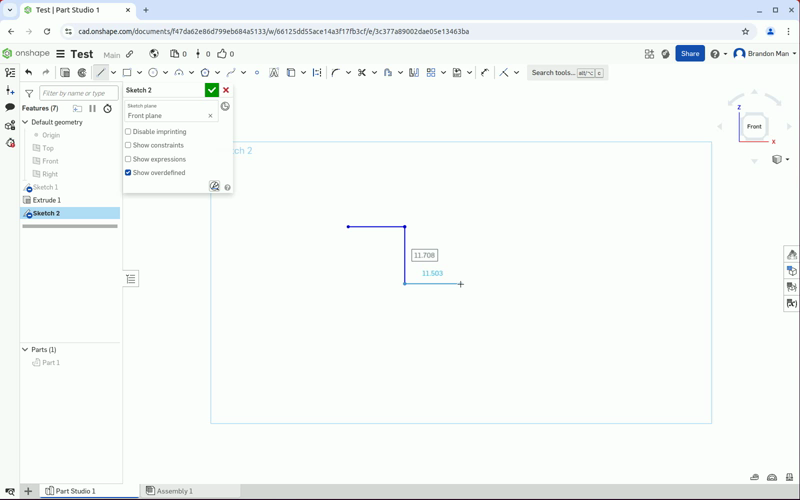
click(460, 283)
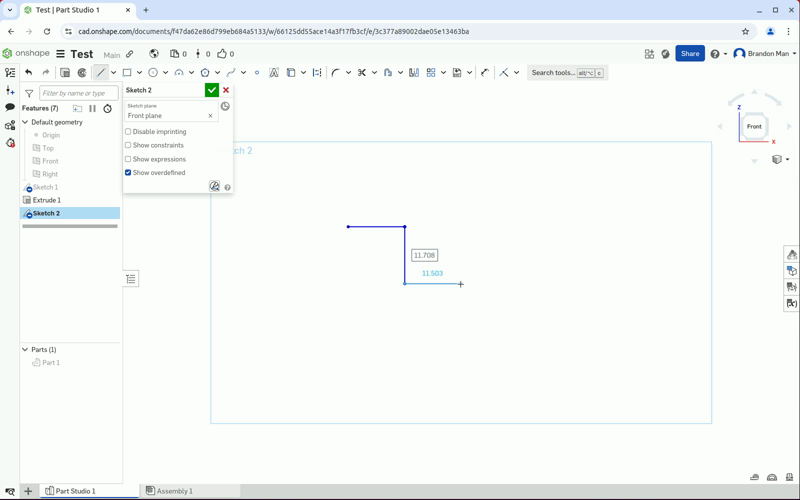
key_up(shift)
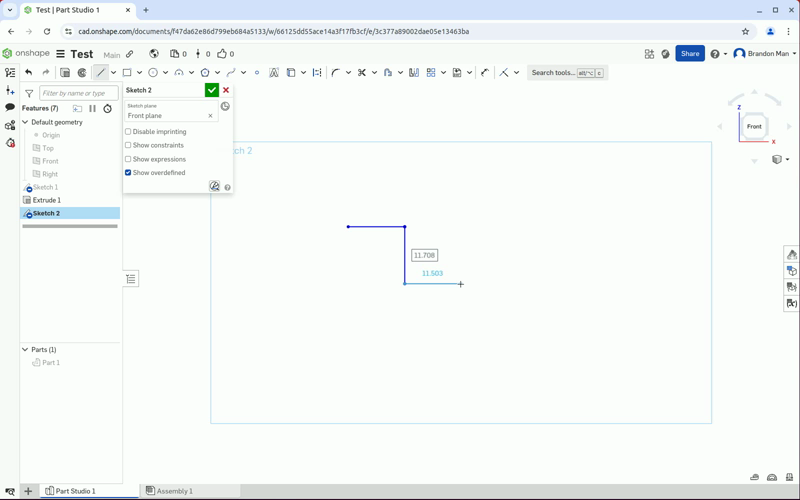
key_down(shift)
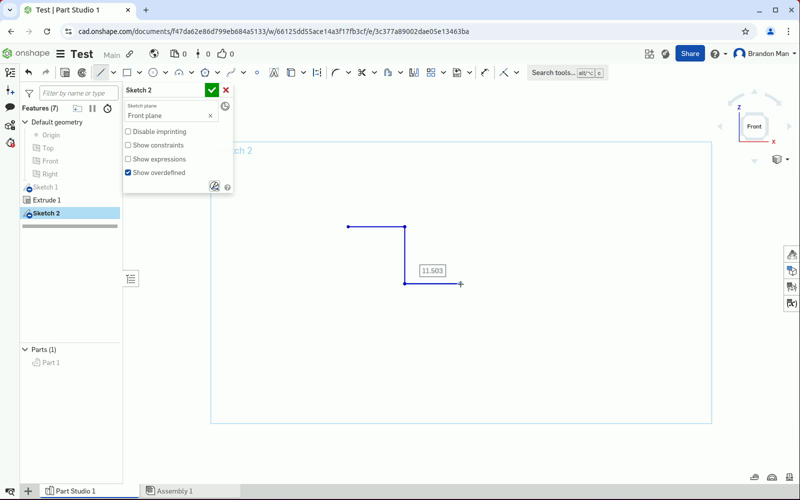
mouse_move(460, 169)
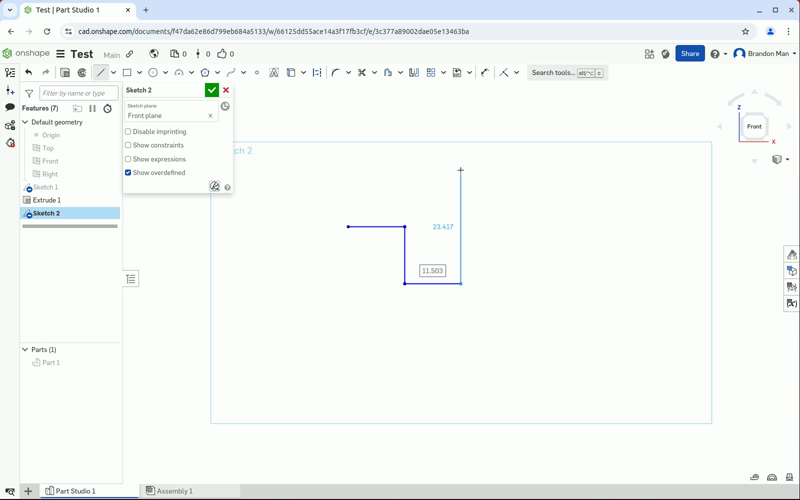
click(460, 169)
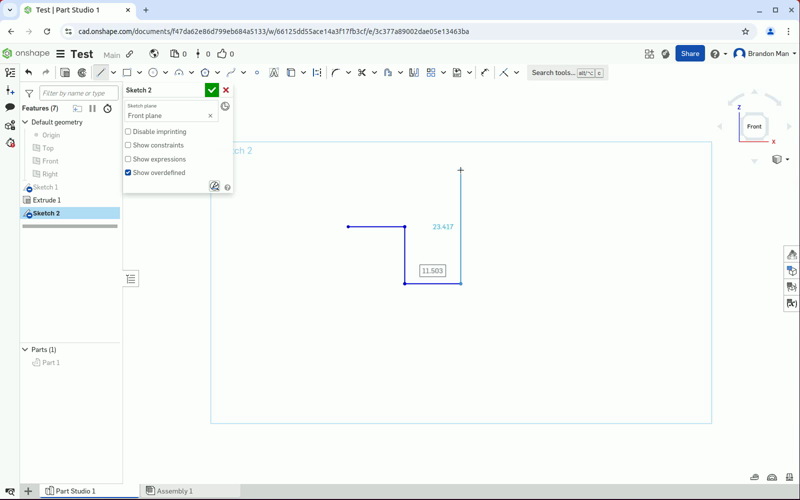
key_up(shift)
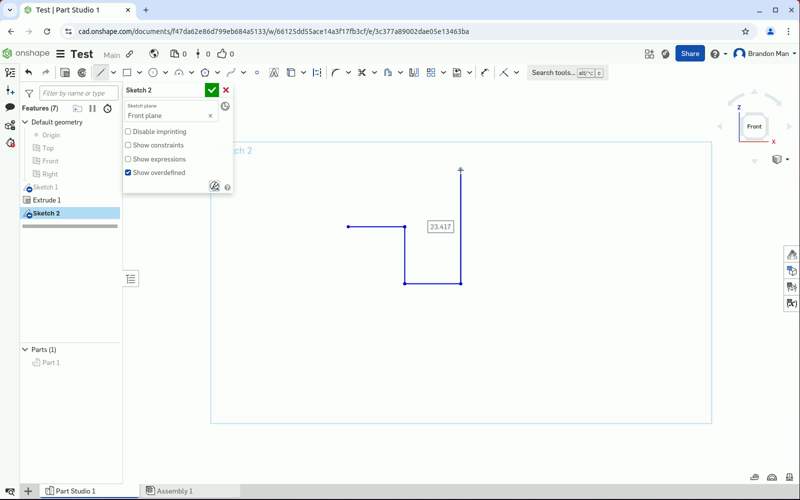
key_down(shift)
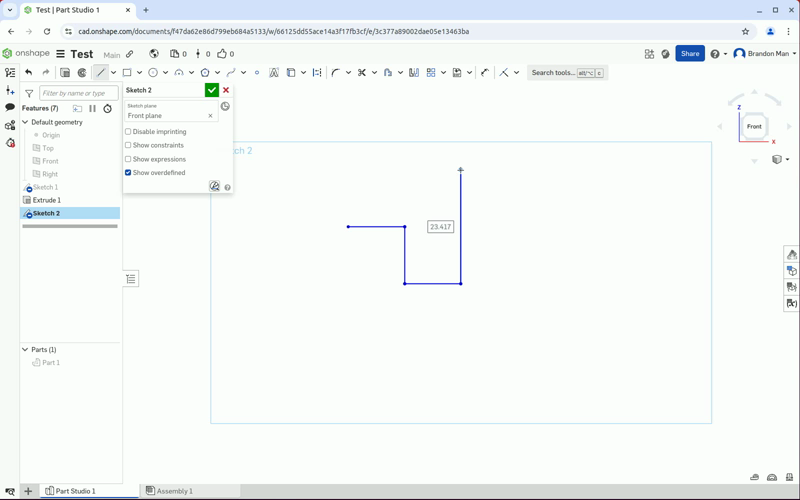
mouse_move(348, 169)
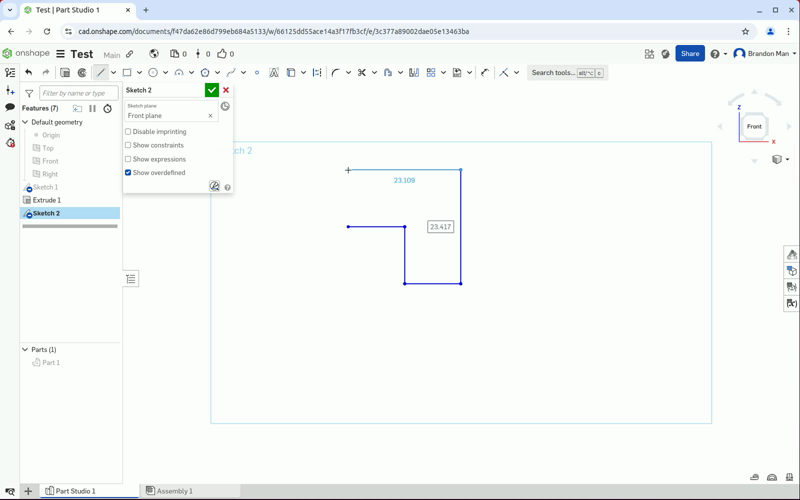
click(348, 169)
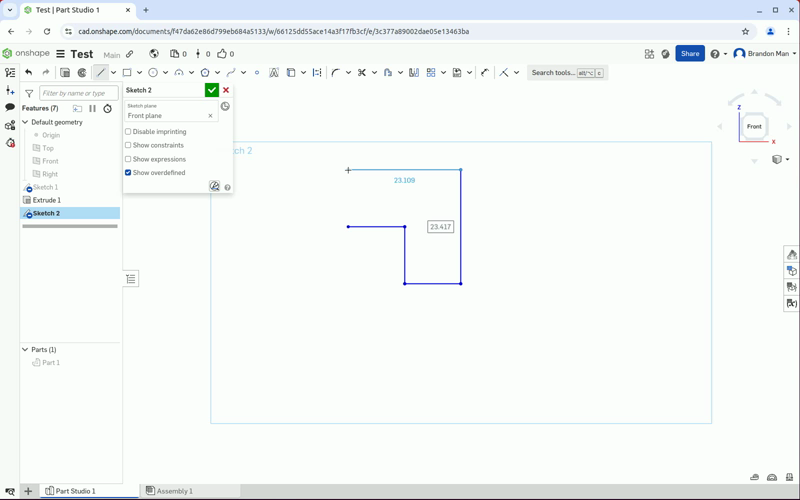
key_up(shift)
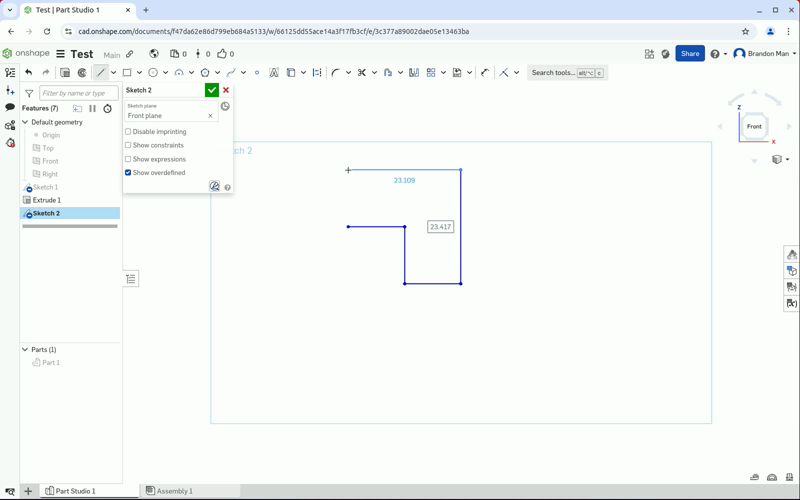
mouse_move(378, 169)
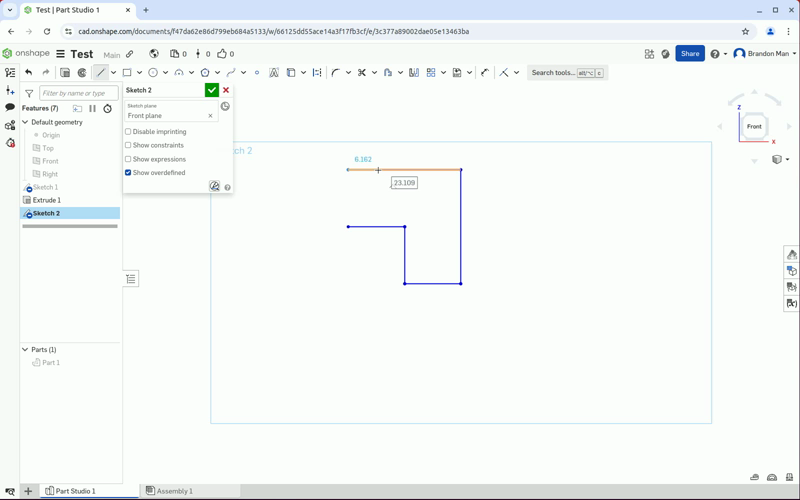
key_down(shift)
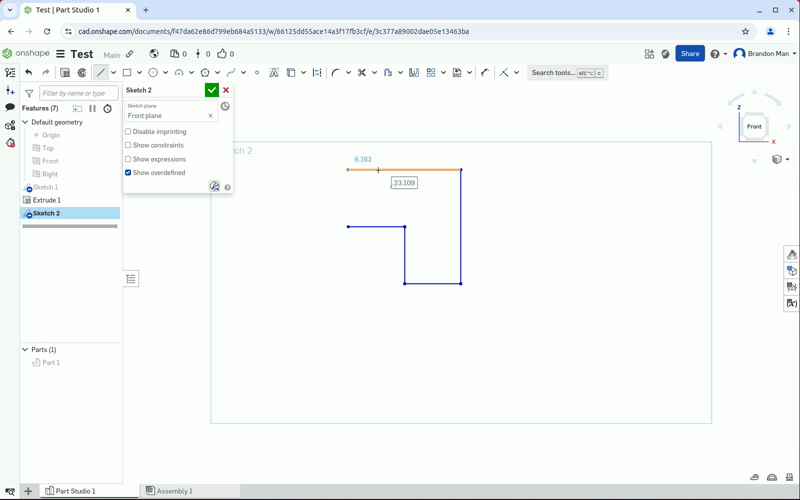
mouse_move(348, 226)
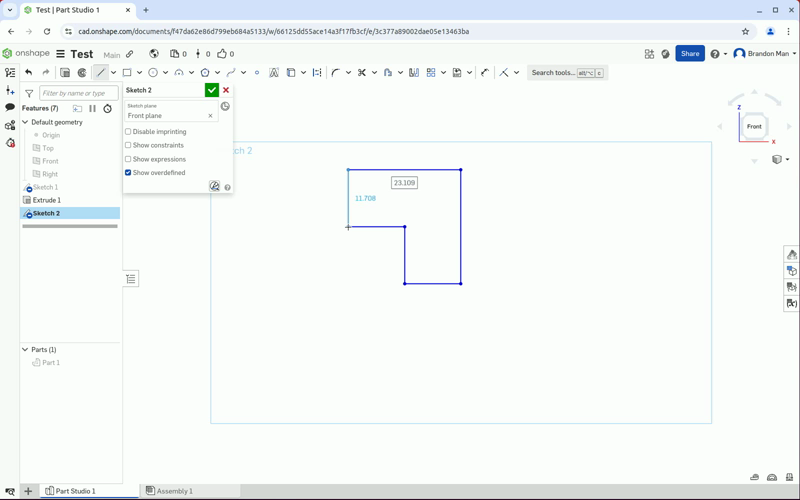
key_up(shift)
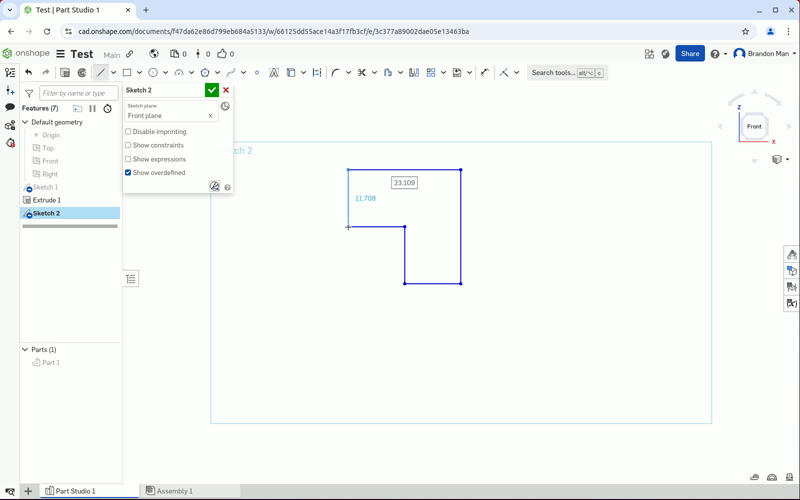
click(348, 226)
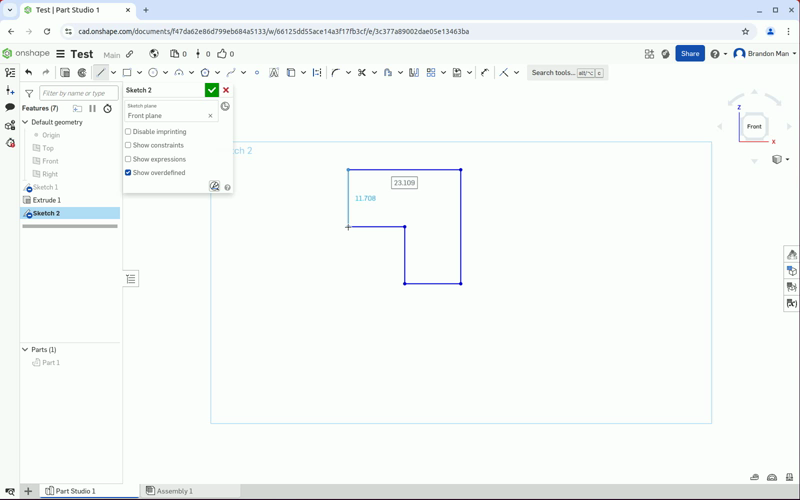
key(esc)
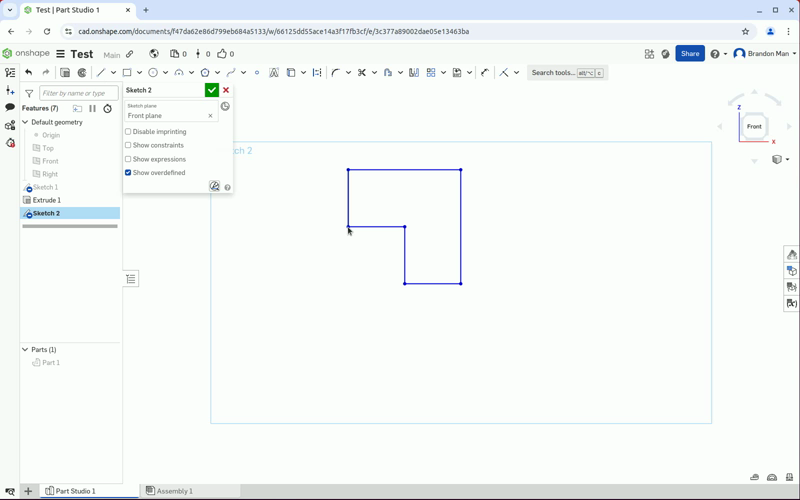
mouse_move(448, 229)
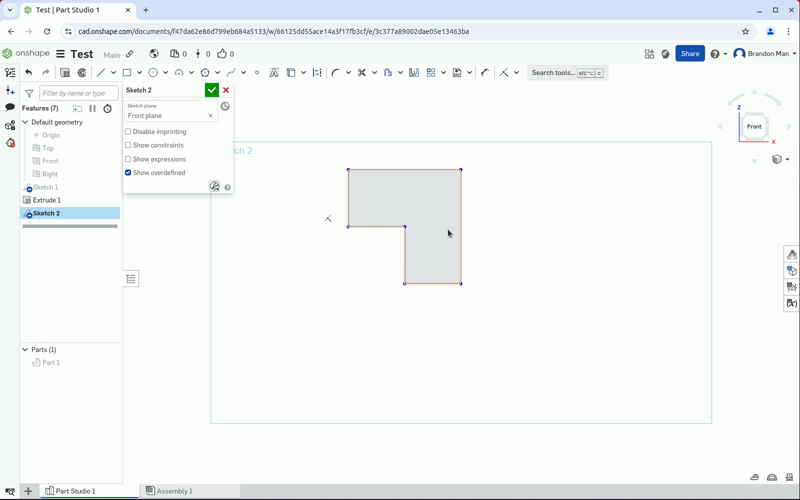
click(448, 229)
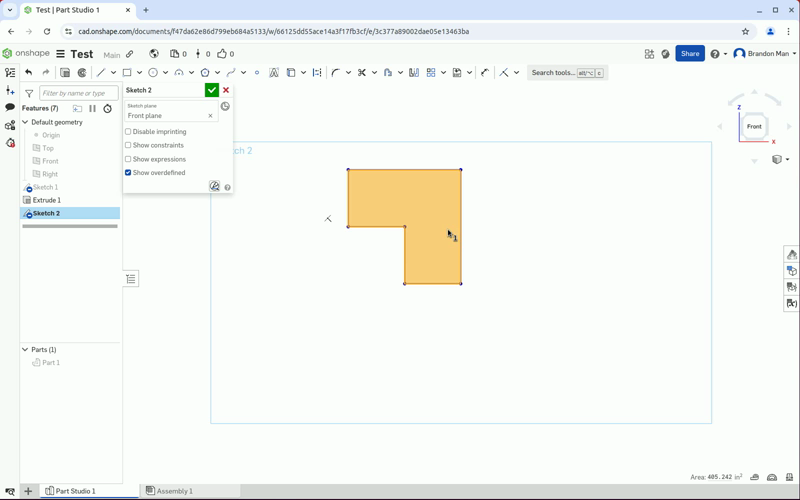
mouse_move(73, 352)
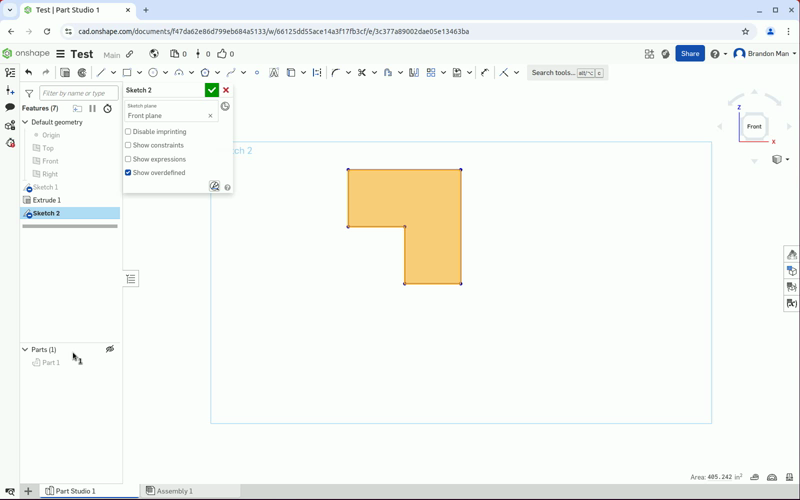
key(shift+y)
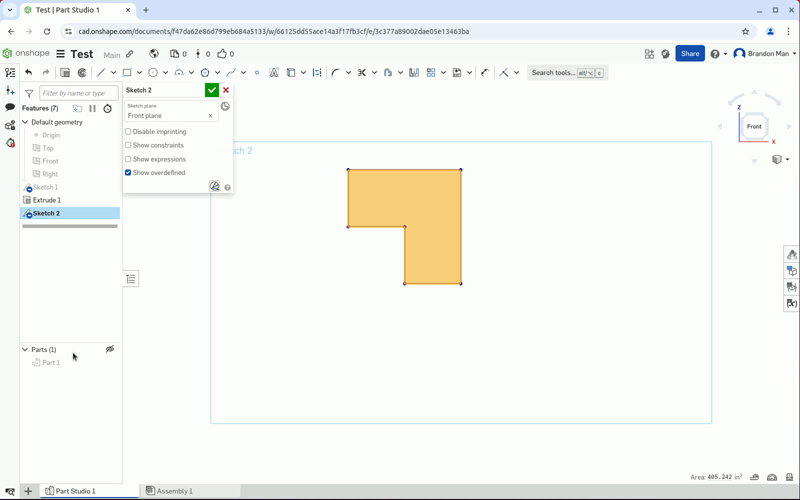
key(shift+e)
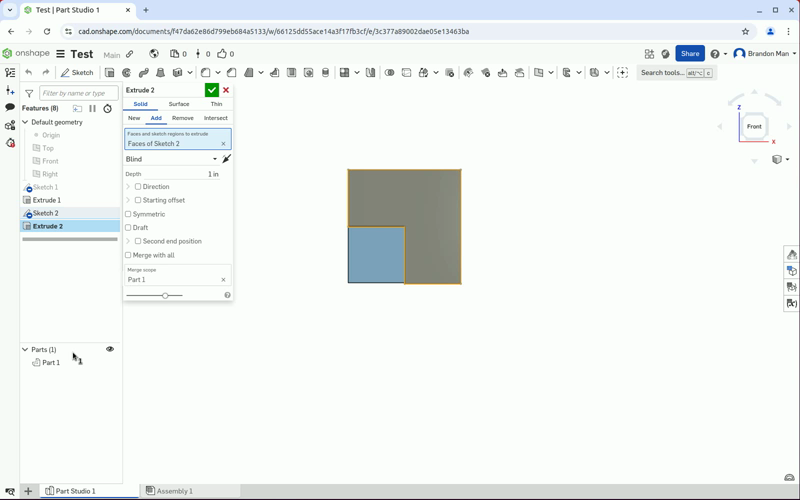
mouse_move(143, 106)
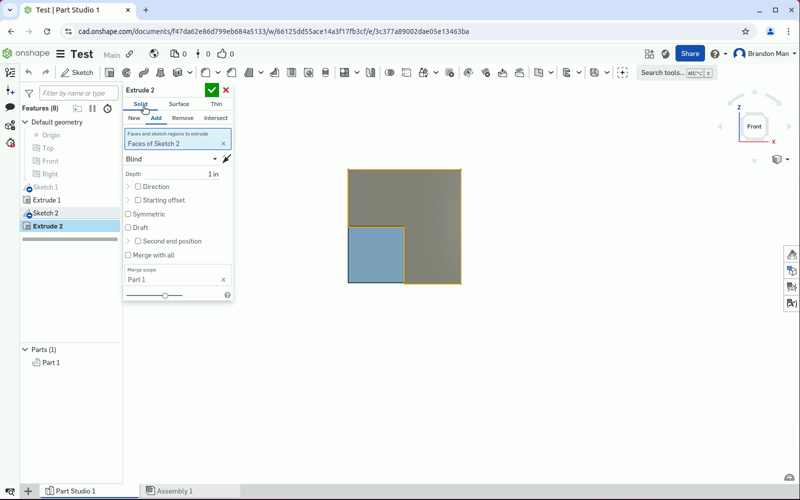
click(143, 106)
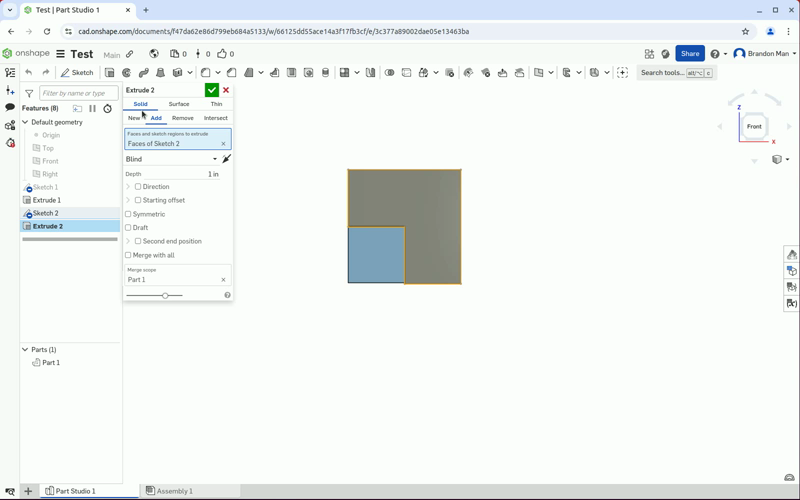
mouse_move(137, 120)
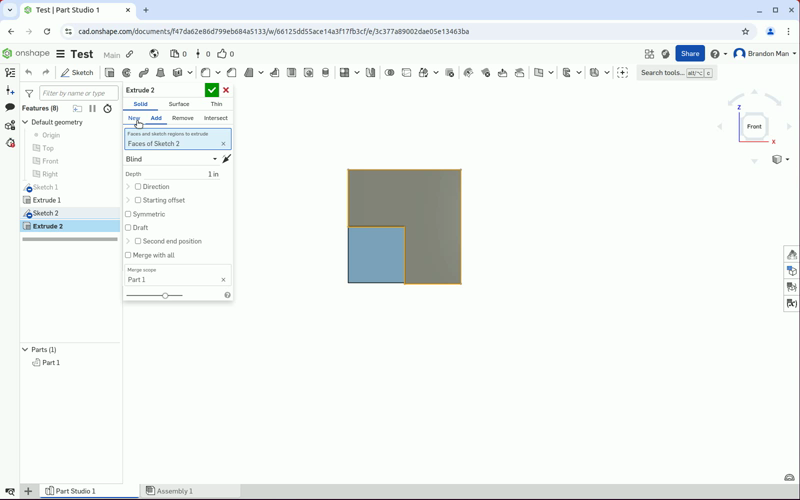
click(137, 120)
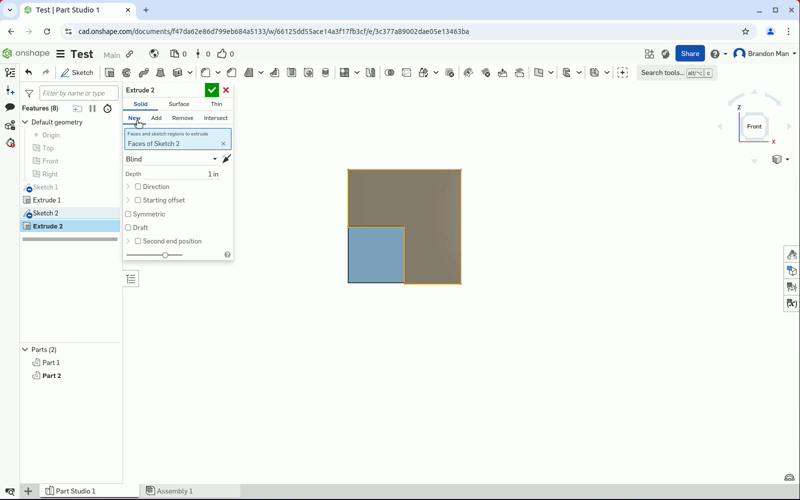
key(tab, 4)
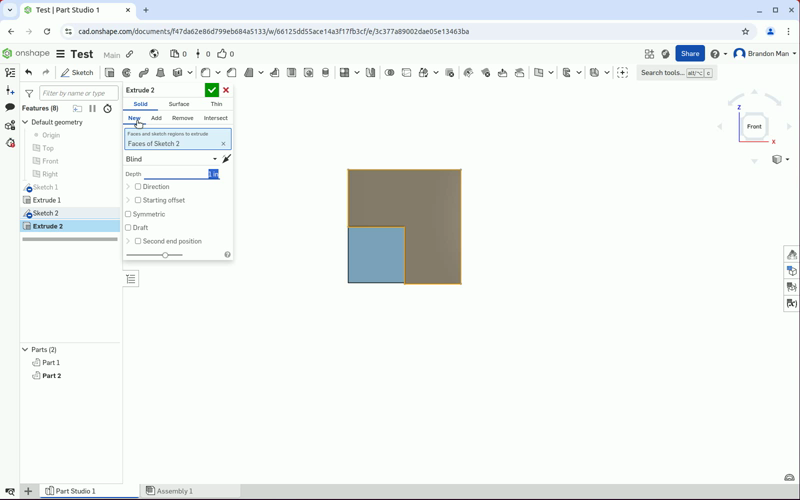
text(11.554)
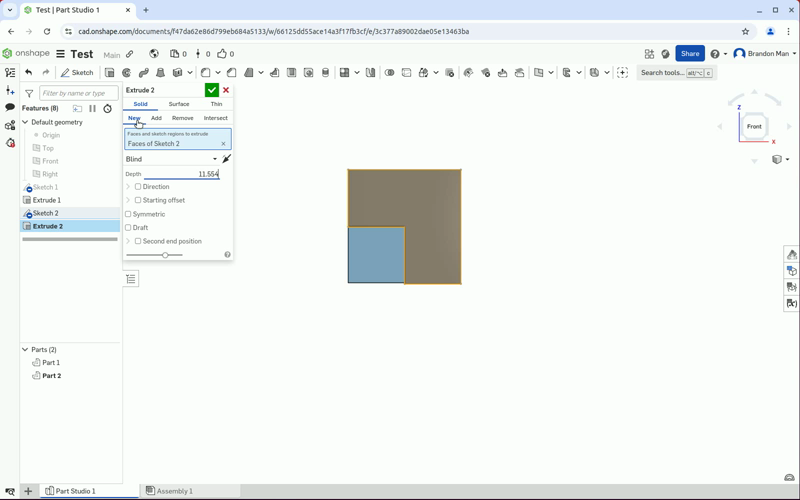
key(enter)
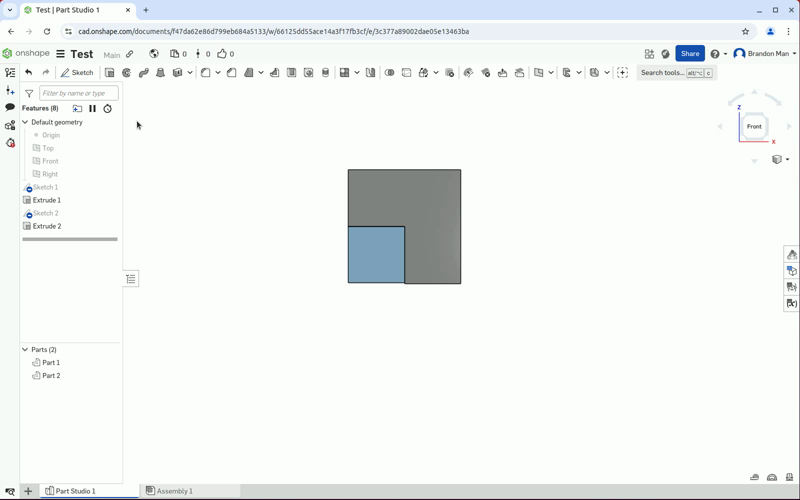
key(shift+h)
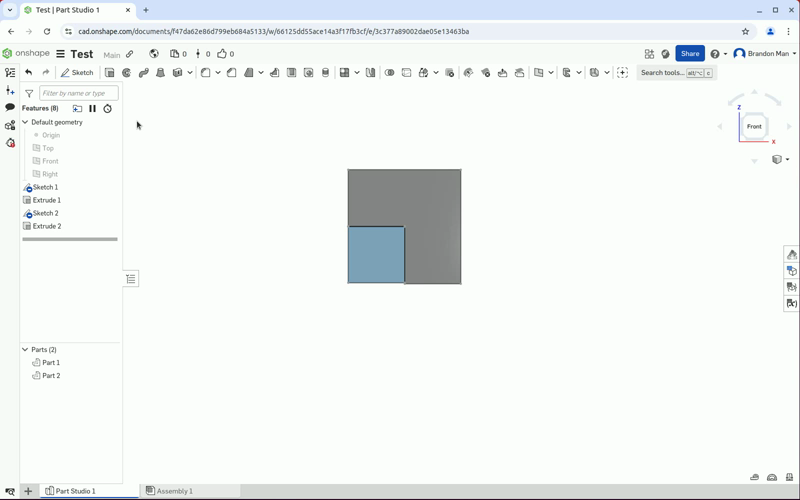
key(shift+h)
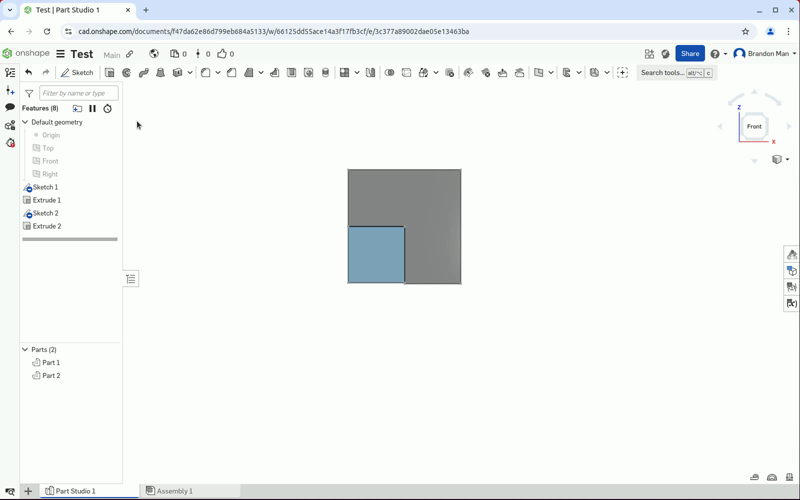
key(shift+7)
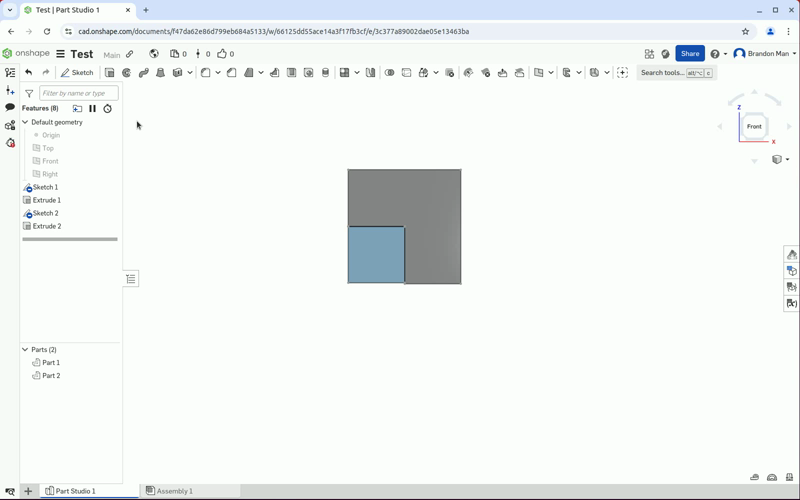
key(left, 2)
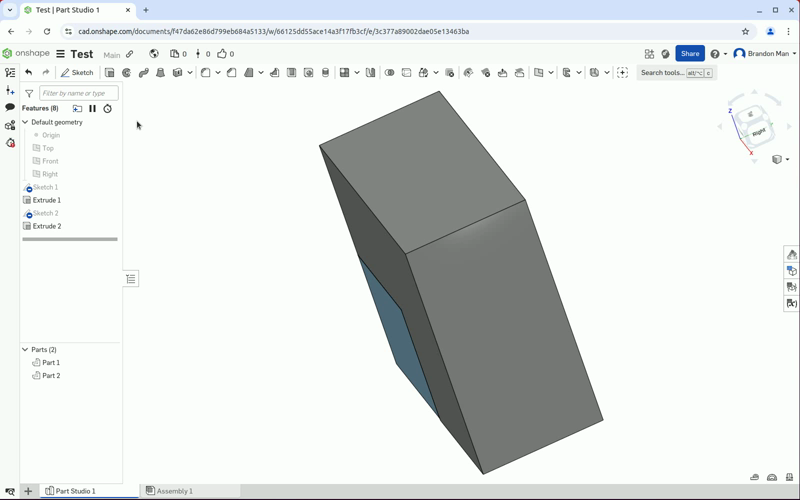
key(down, 2)
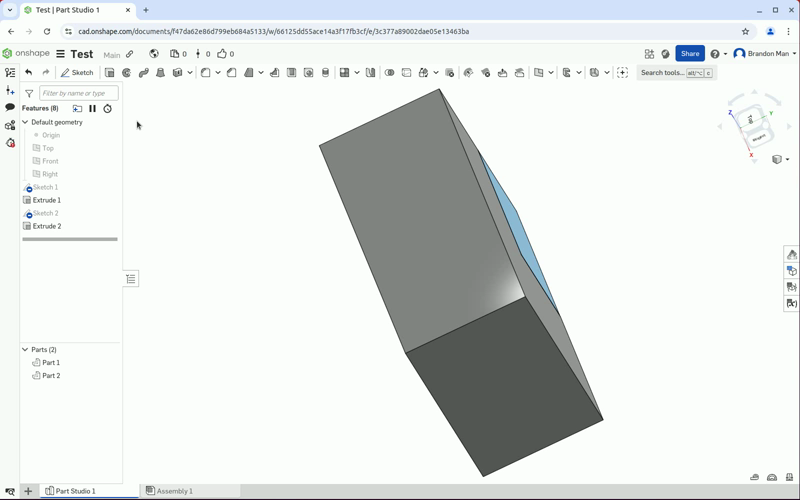
key(up, 2)
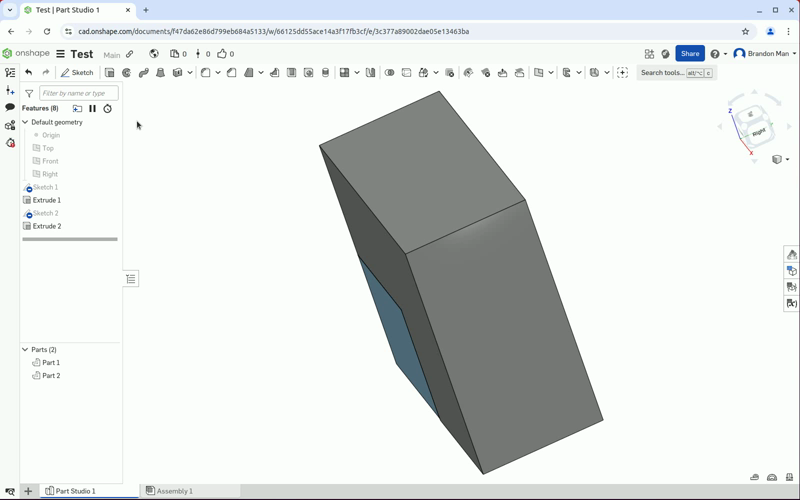
key(right, 2)
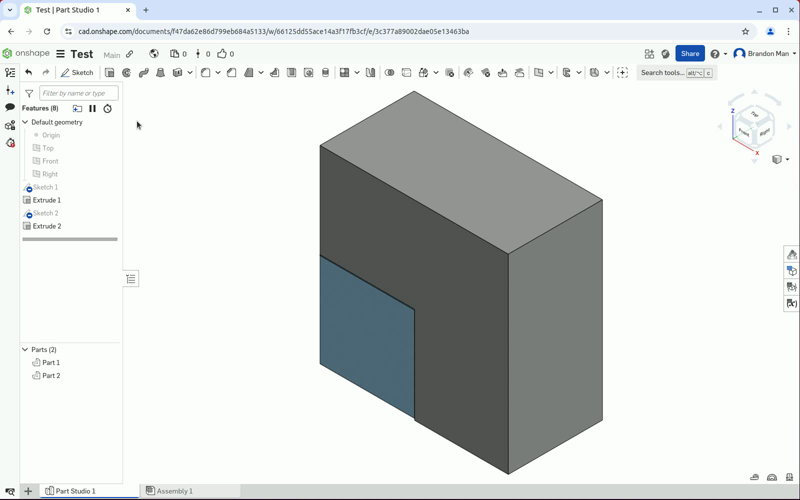
mouse_move(73, 189)
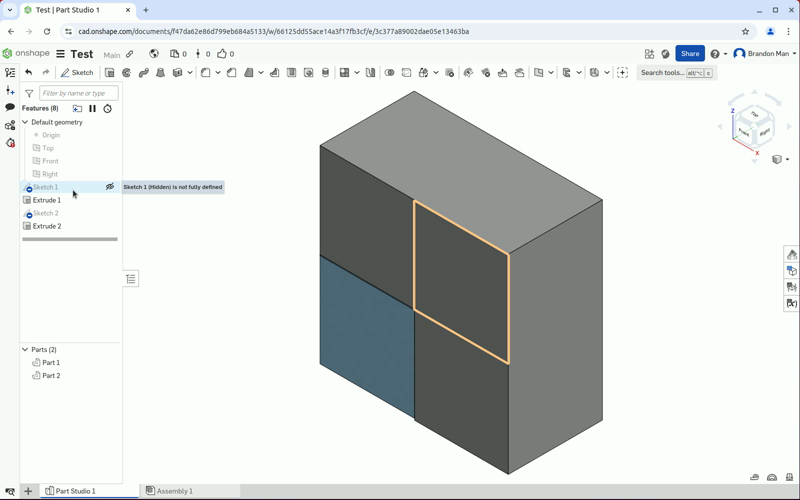
click(73, 189)